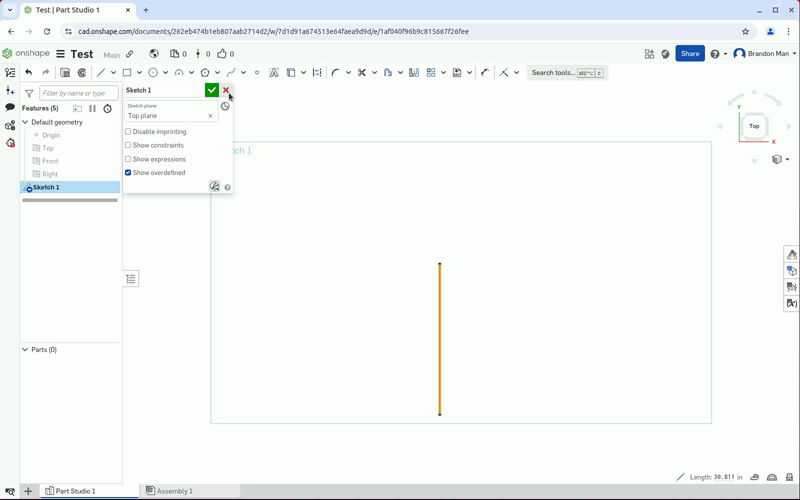
key(shift+h)
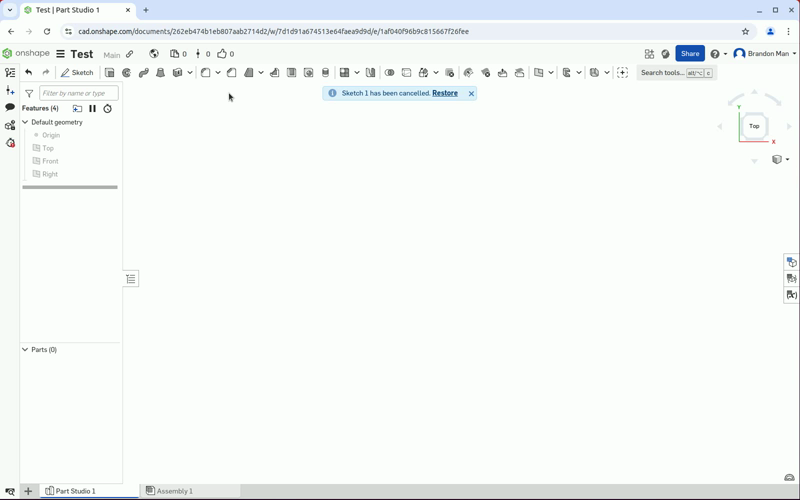
mouse_move(73, 352)
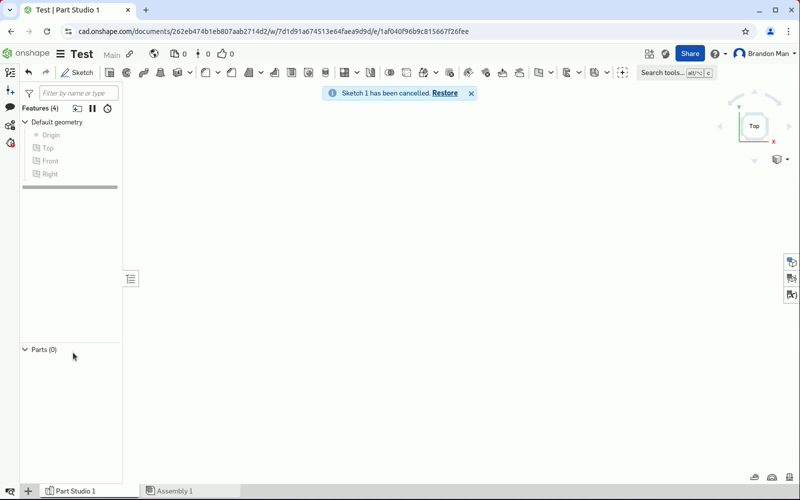
key(y)
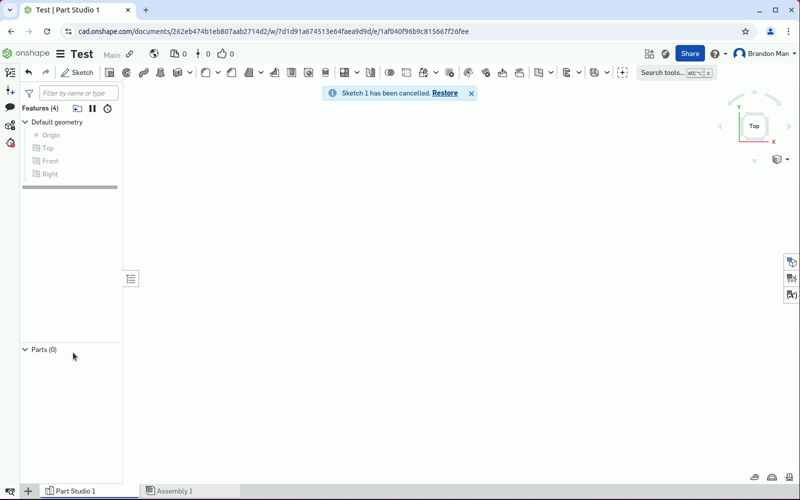
key(shift+p)
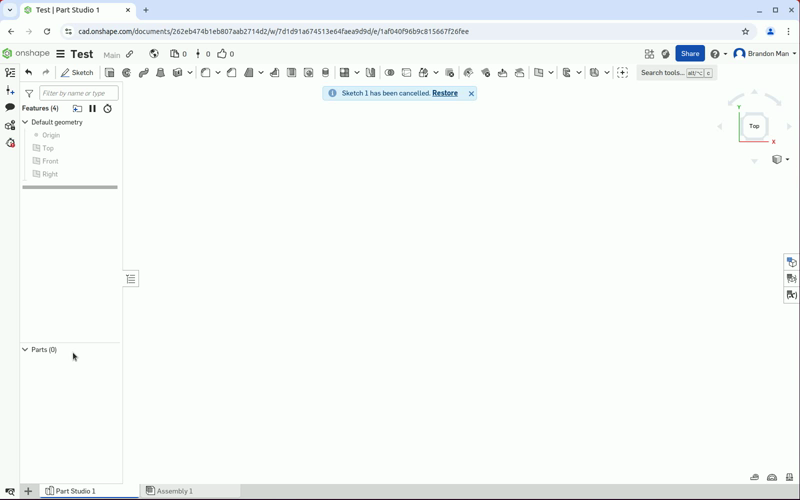
key(space)
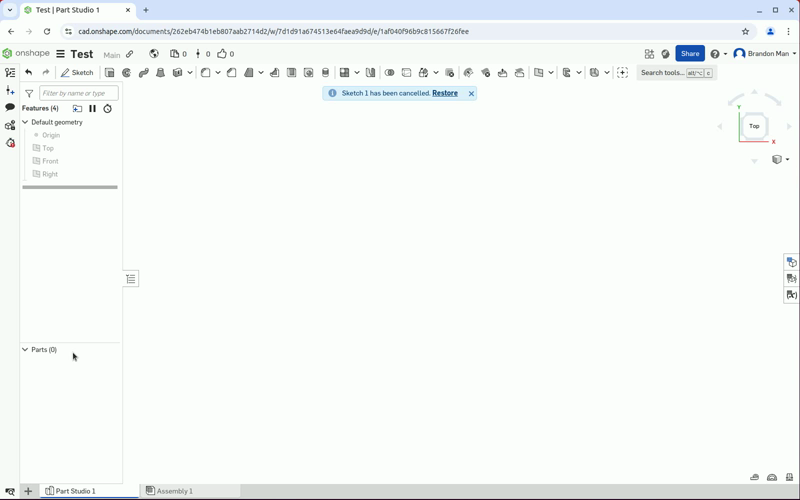
key_down(shift)
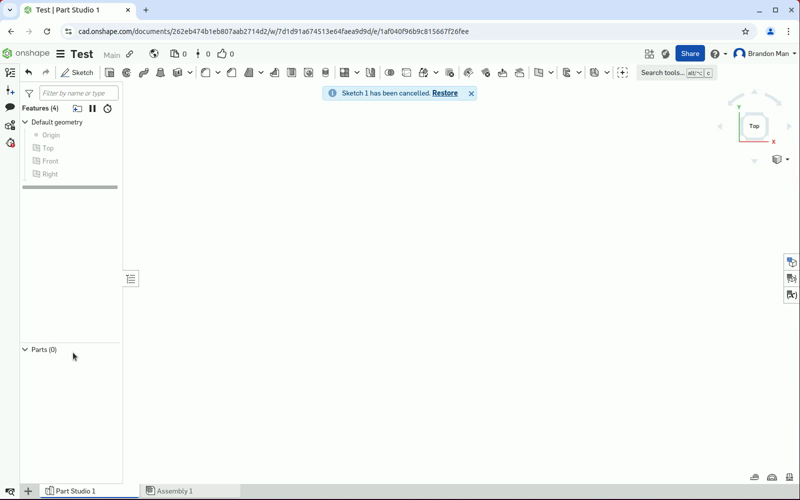
key(up)
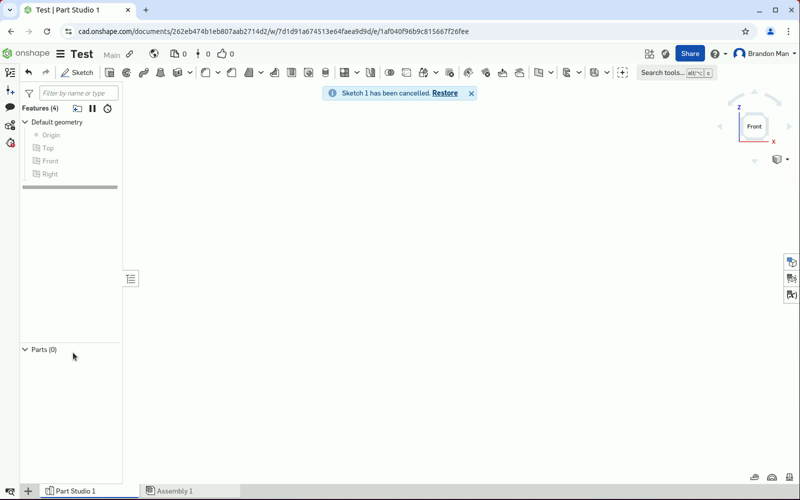
key_up(shift)
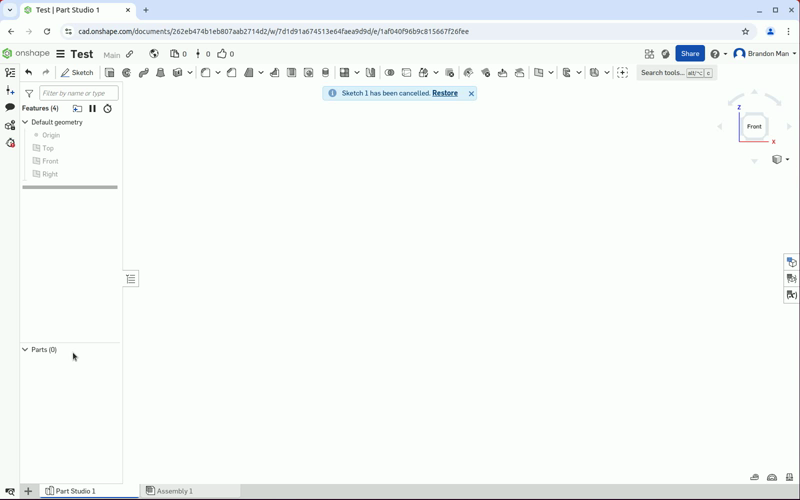
mouse_move(73, 352)
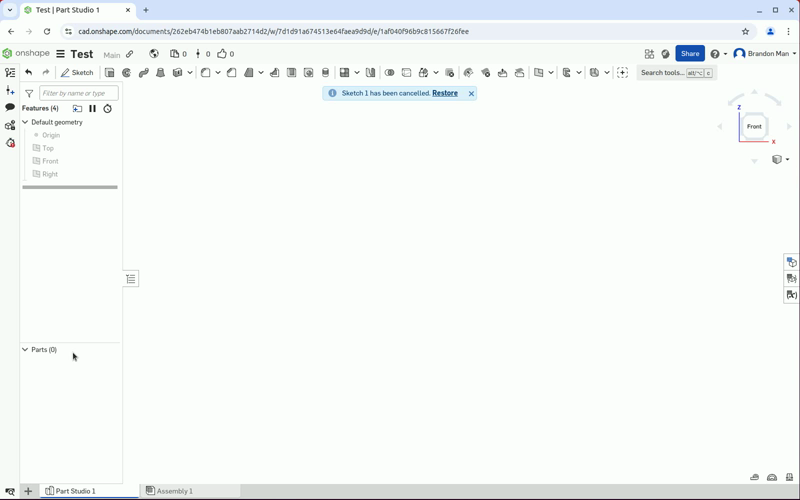
key(shift+y)
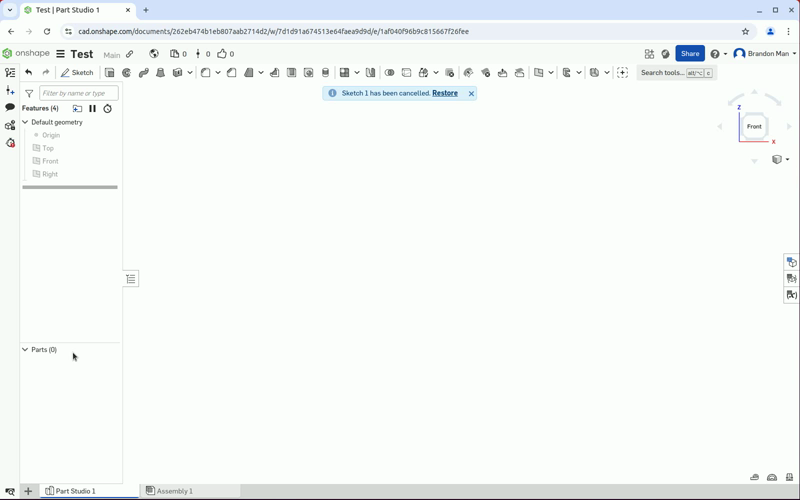
key(shift+s)
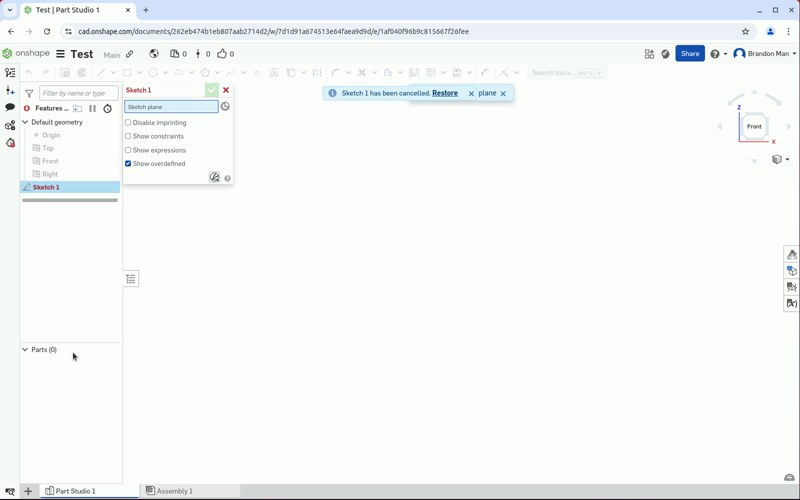
mouse_move(73, 163)
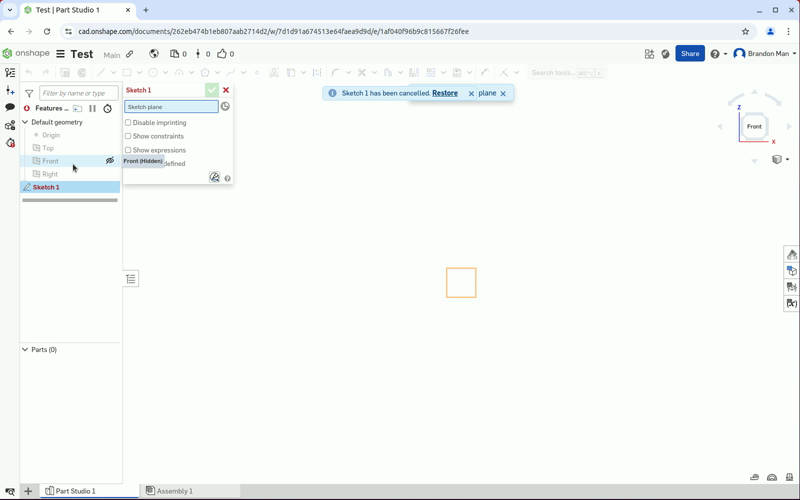
click(73, 163)
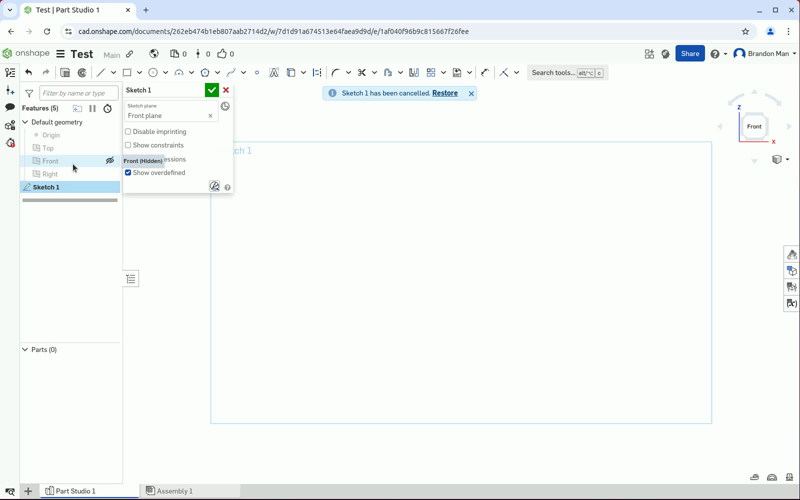
mouse_move(73, 352)
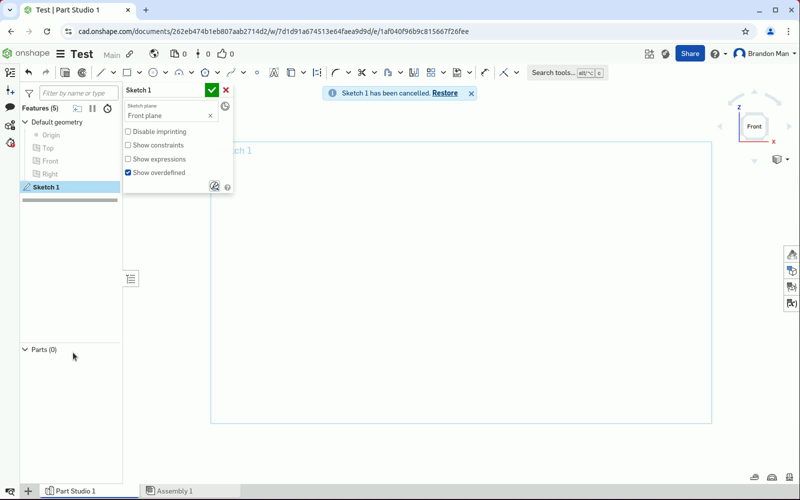
key(y)
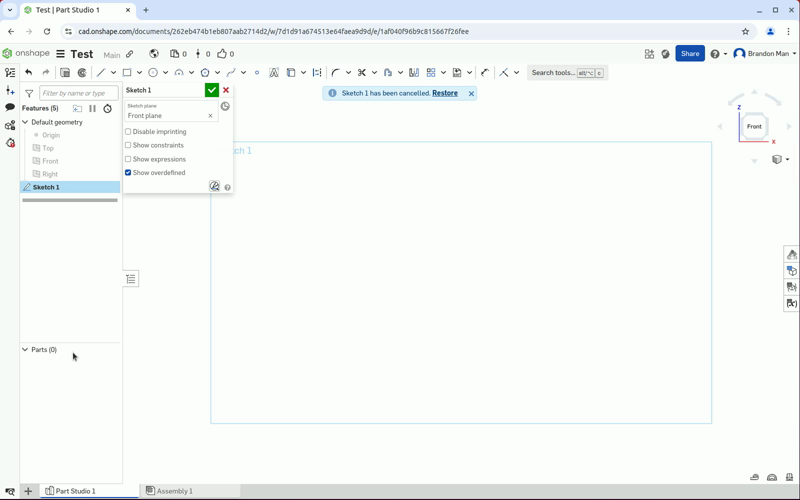
key(l)
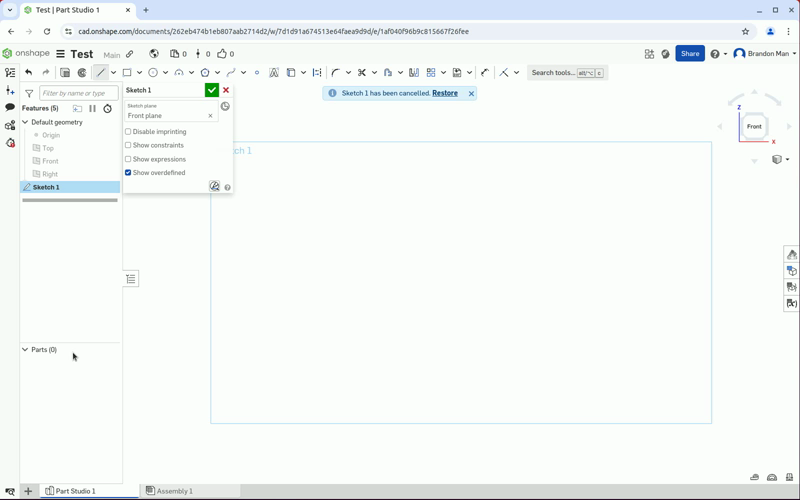
key_down(shift)
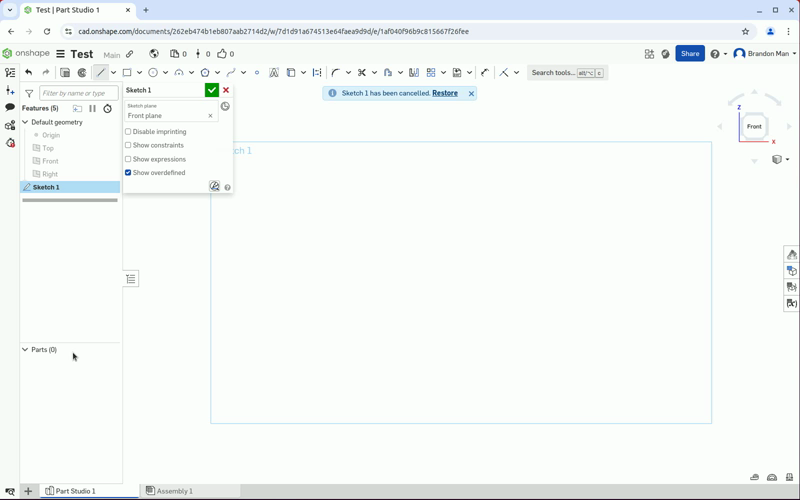
mouse_move(456, 267)
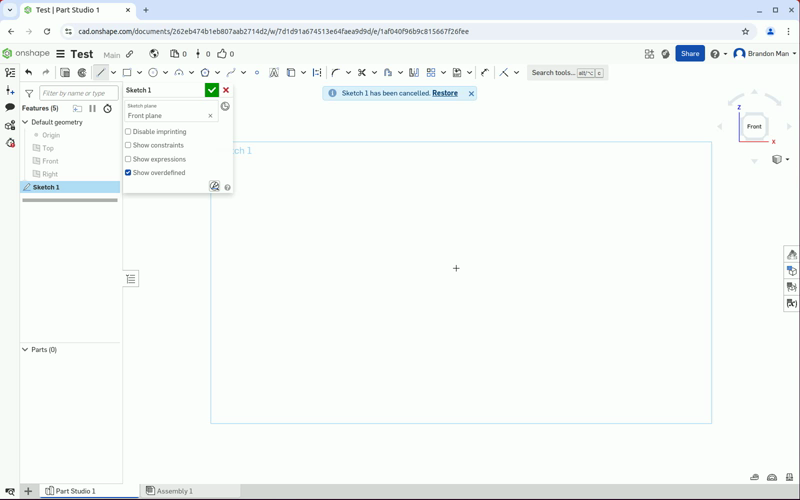
click(456, 267)
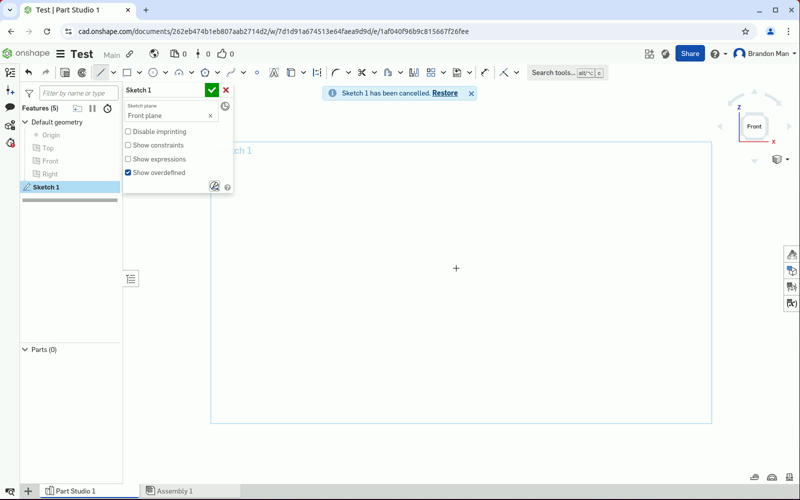
key_up(shift)
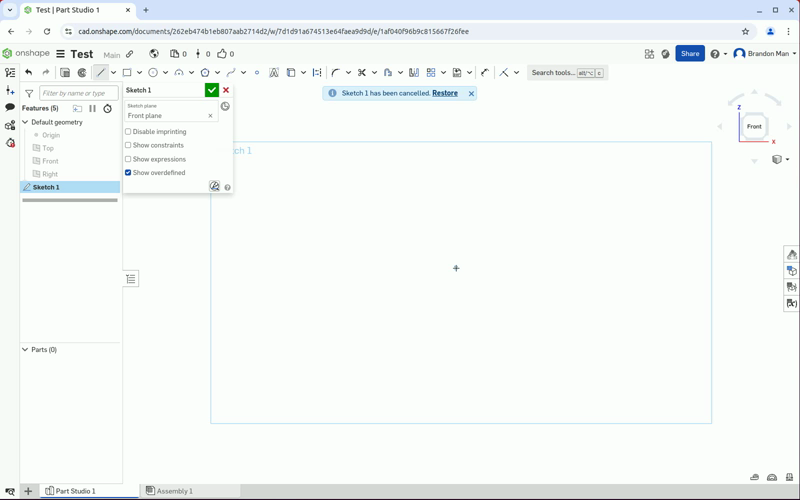
key_down(shift)
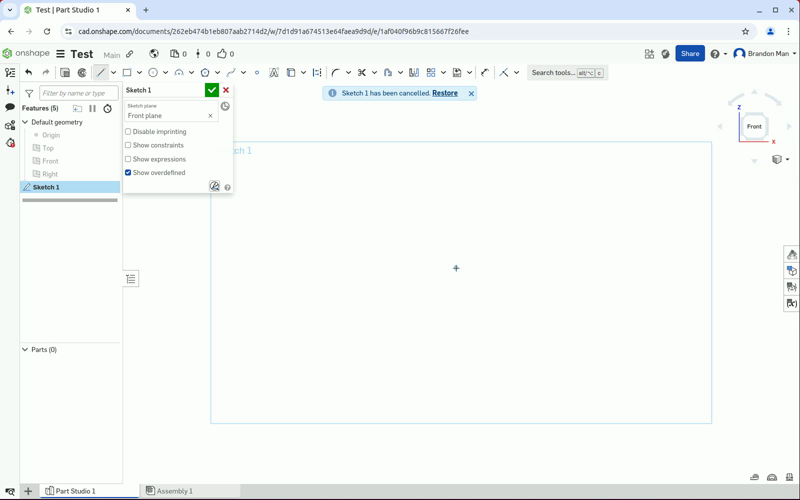
mouse_move(486, 267)
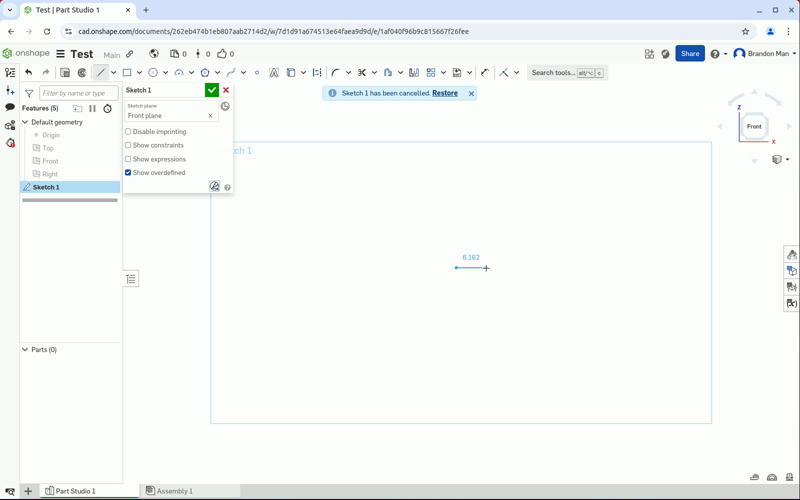
mouse_move(458, 286)
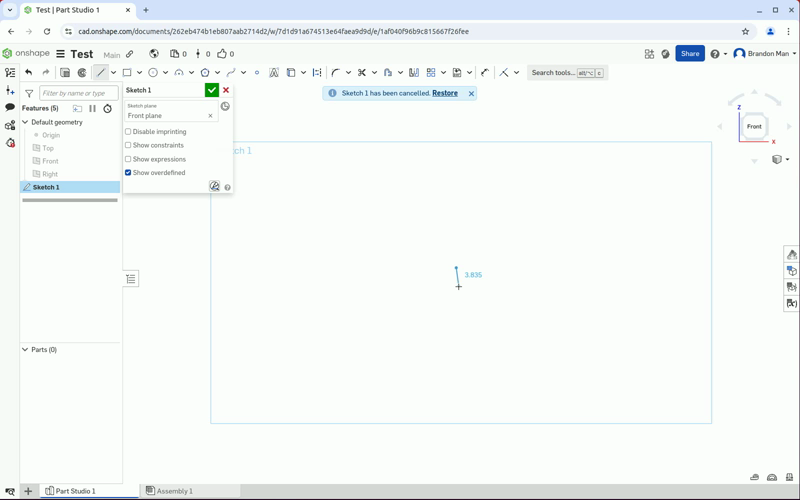
click(458, 286)
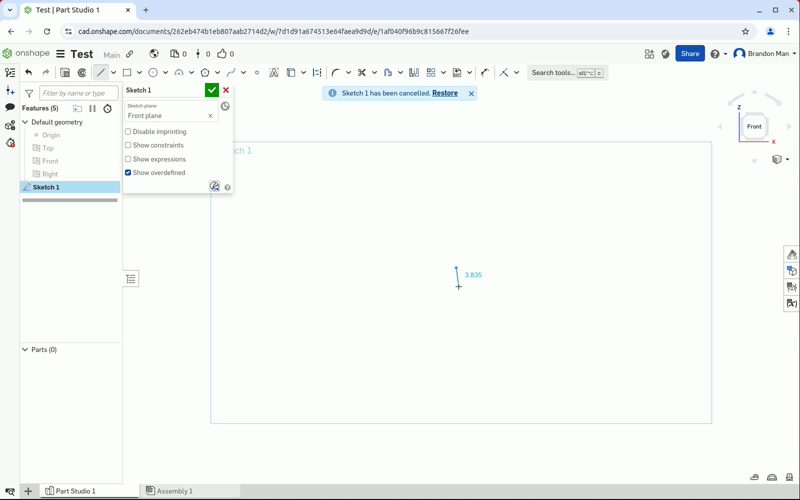
key_up(shift)
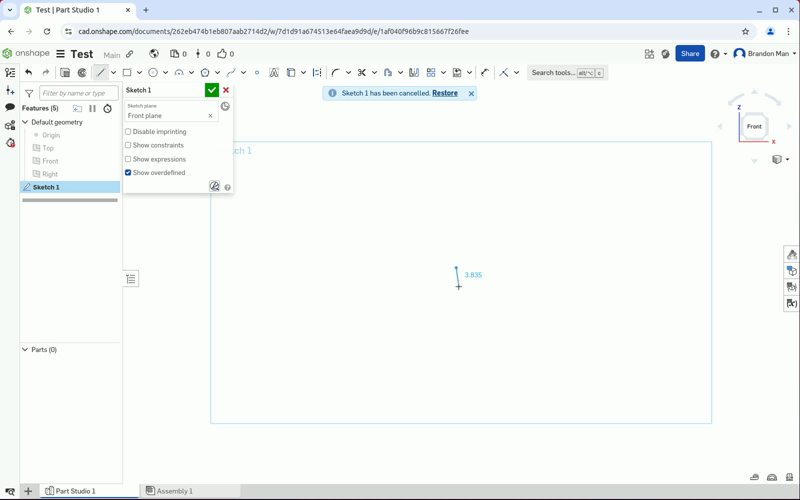
key_down(shift)
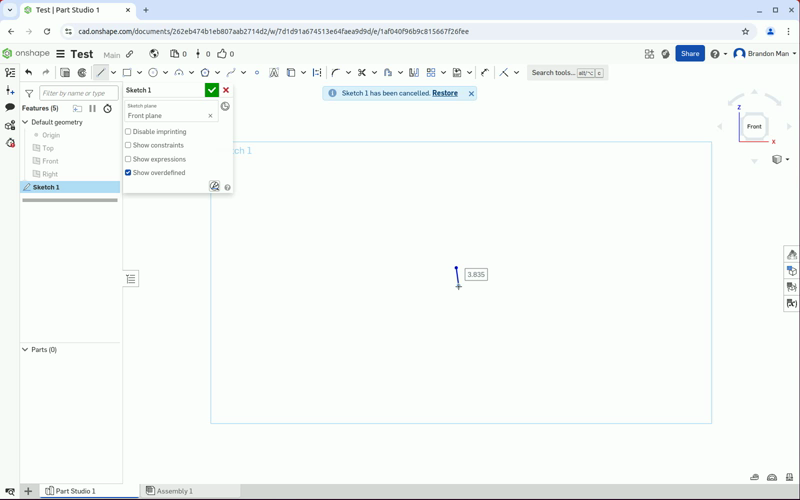
mouse_move(573, 272)
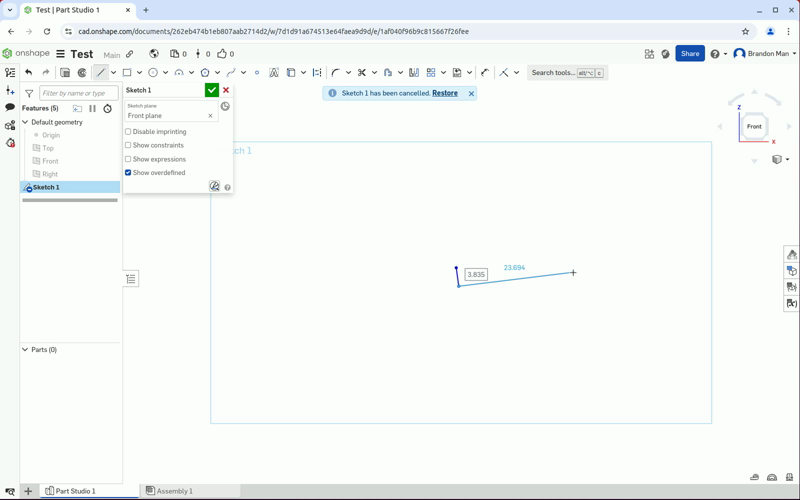
click(573, 272)
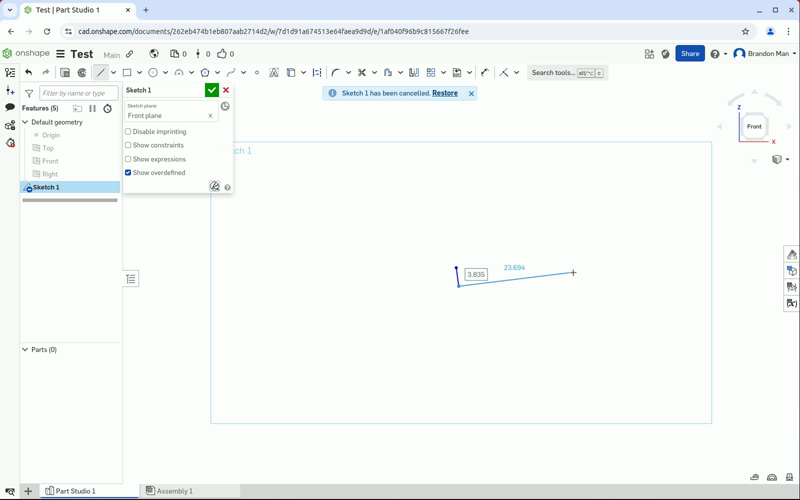
key_up(shift)
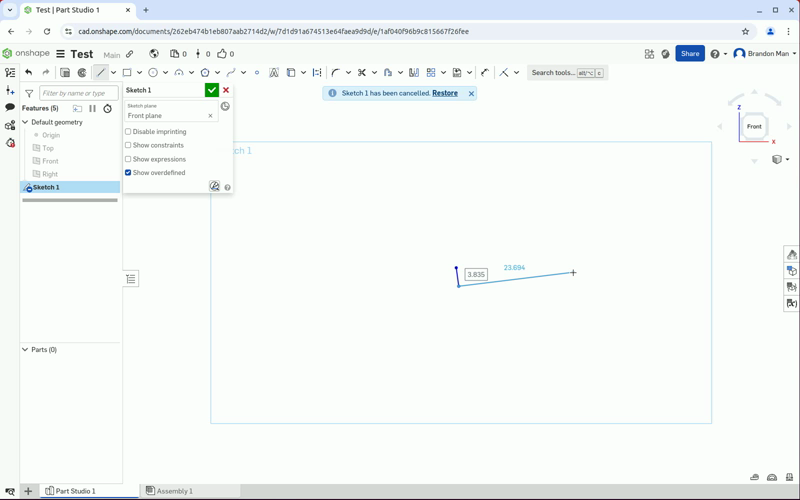
key_down(shift)
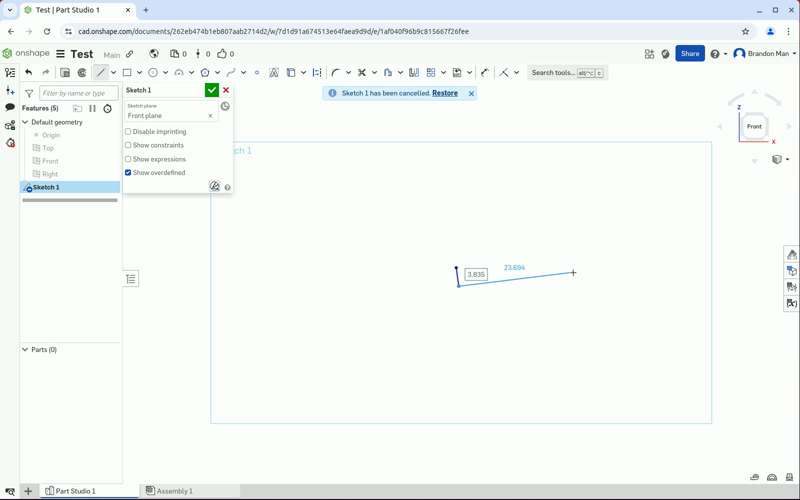
mouse_move(589, 272)
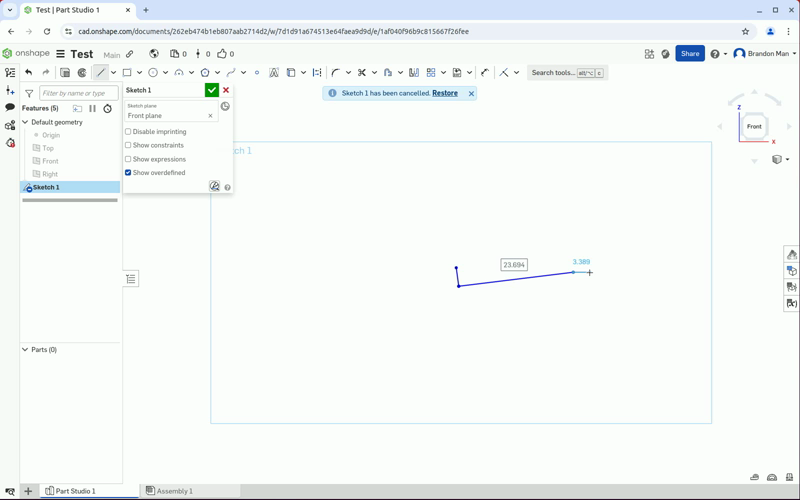
mouse_move(570, 254)
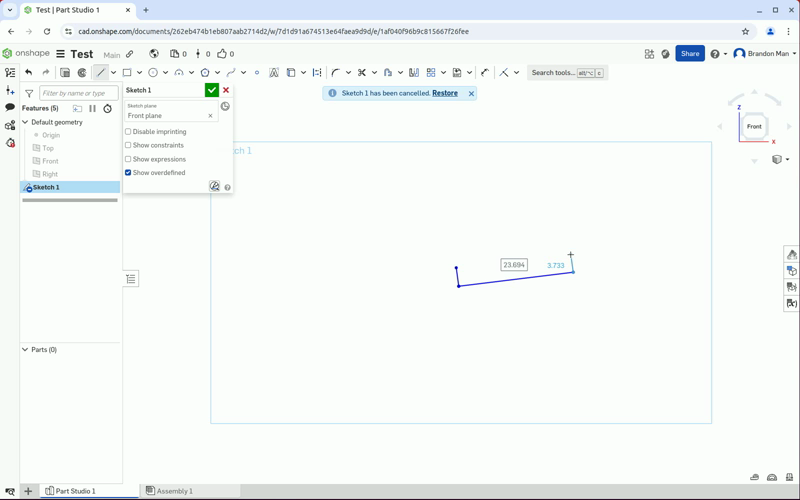
click(570, 254)
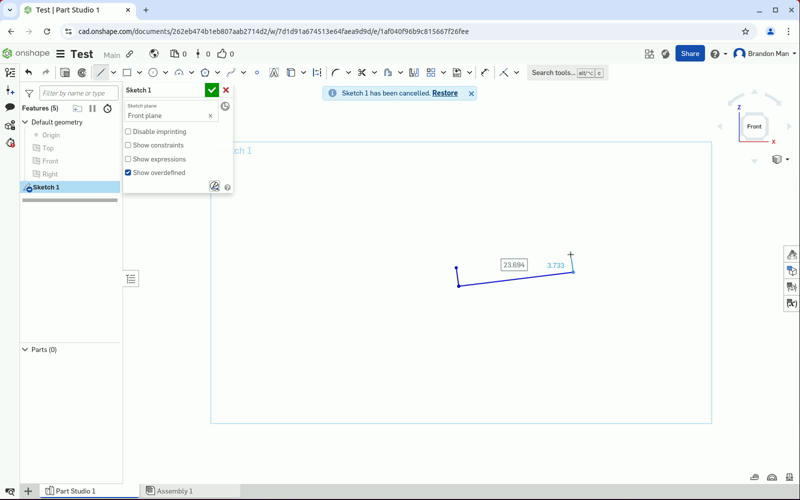
key_up(shift)
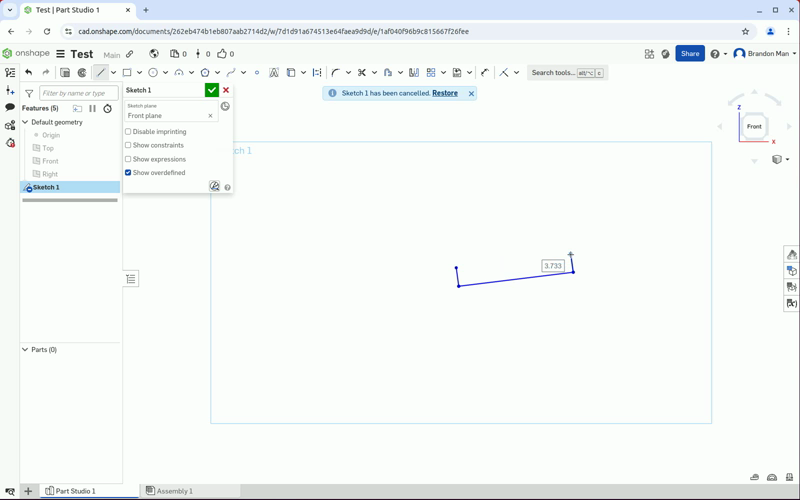
key_down(shift)
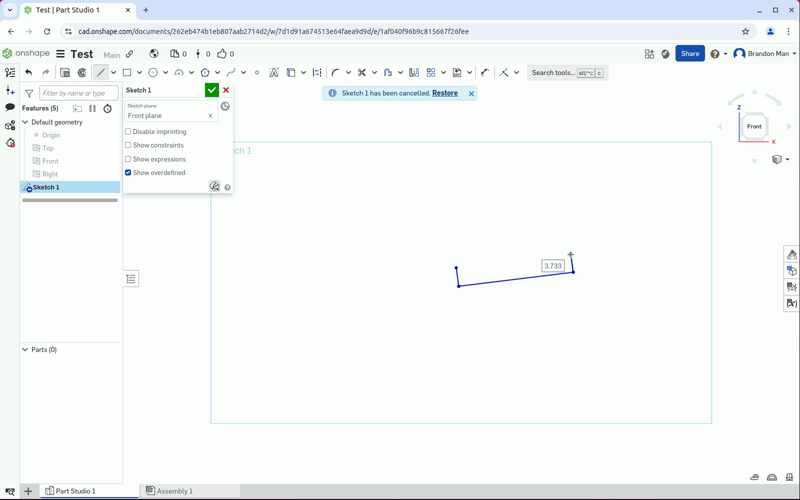
mouse_move(456, 267)
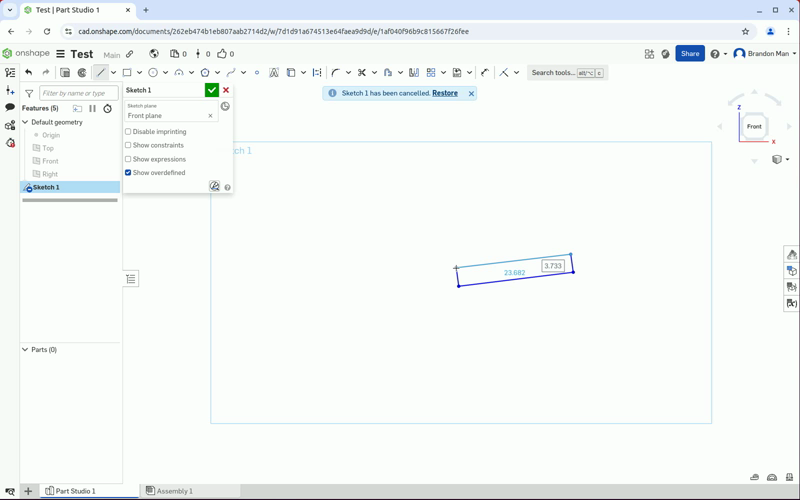
key_up(shift)
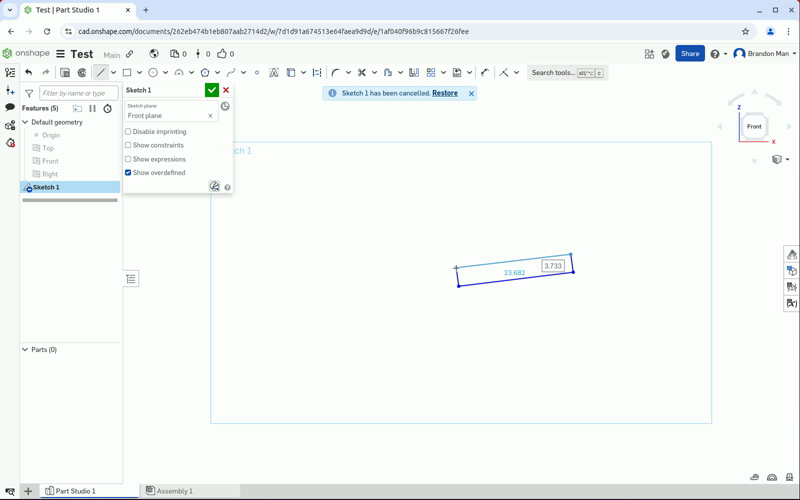
click(456, 267)
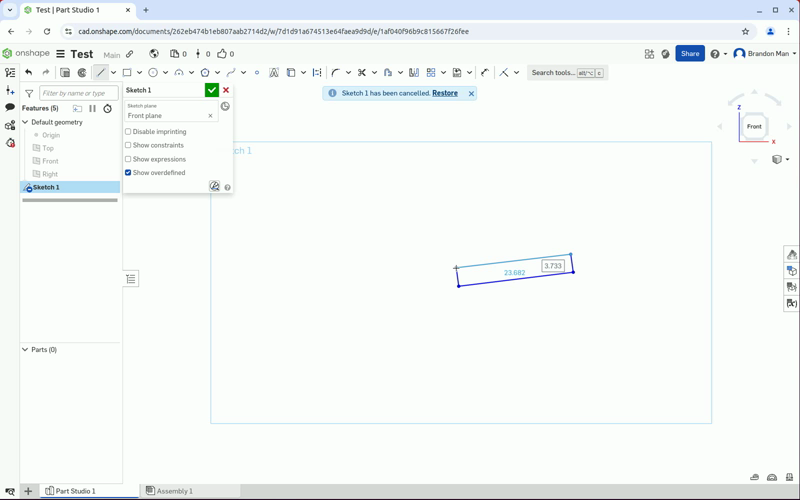
key(esc)
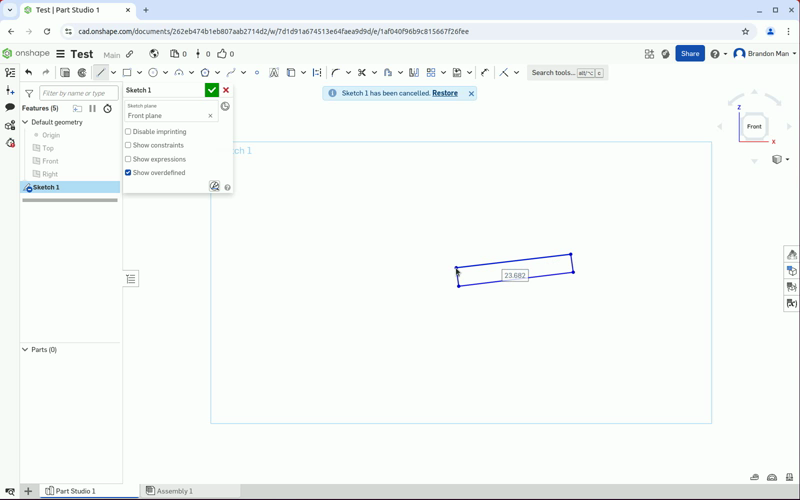
key(l)
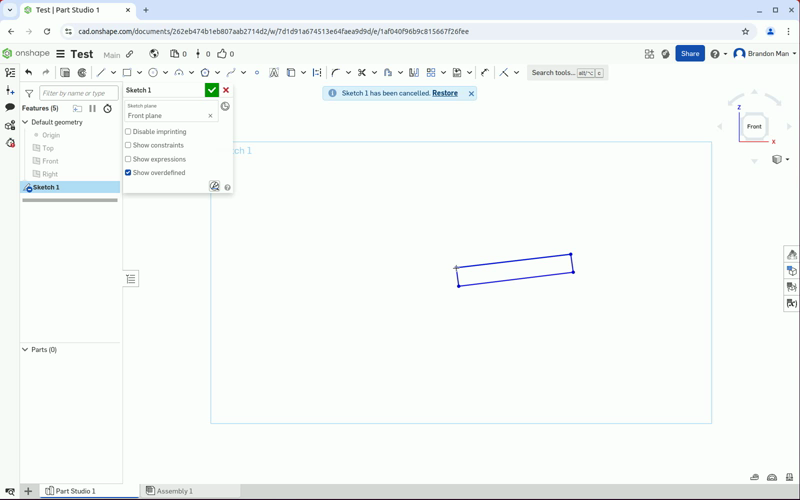
key_down(shift)
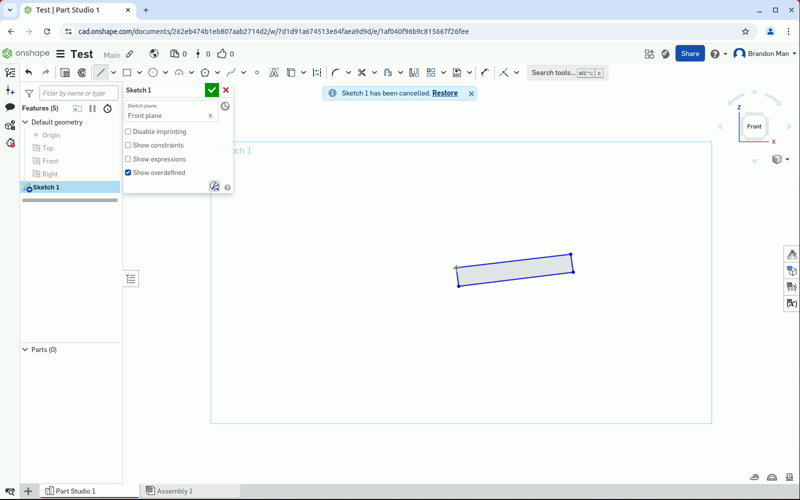
mouse_move(459, 270)
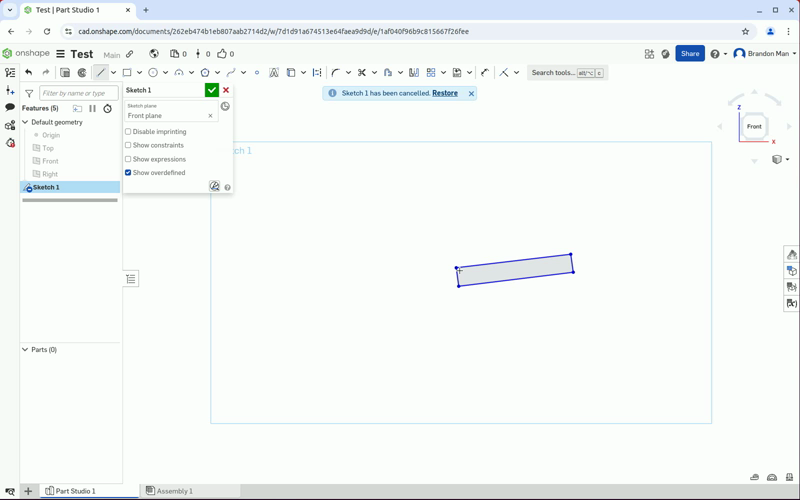
click(459, 270)
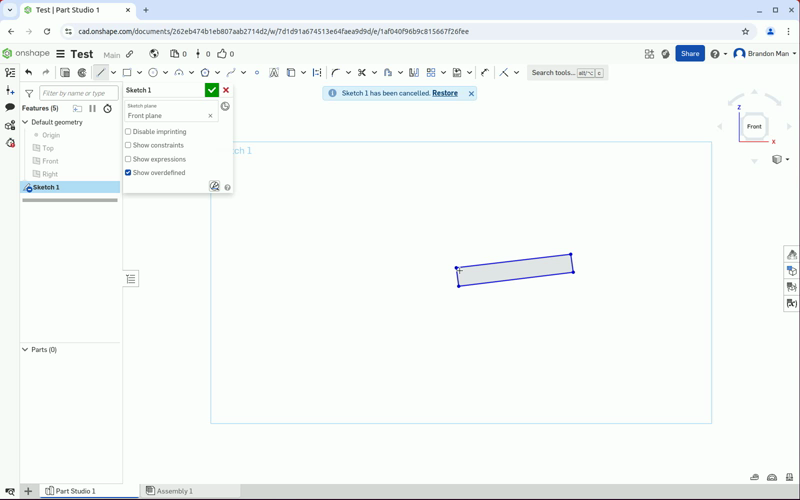
key_up(shift)
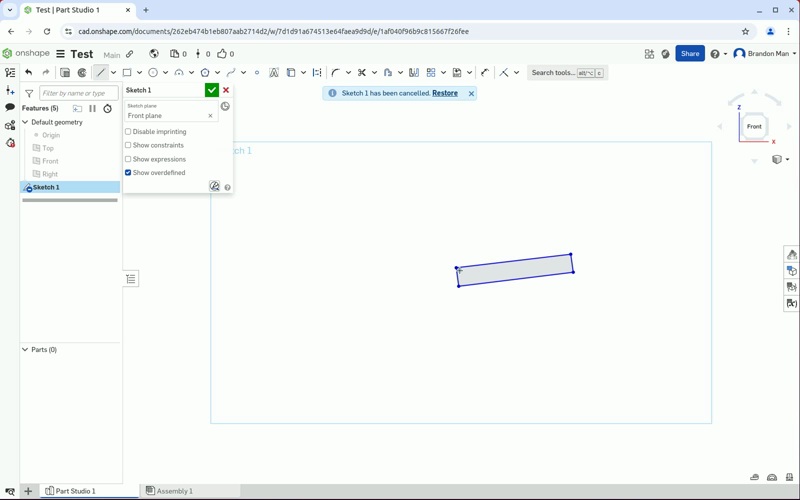
key_down(shift)
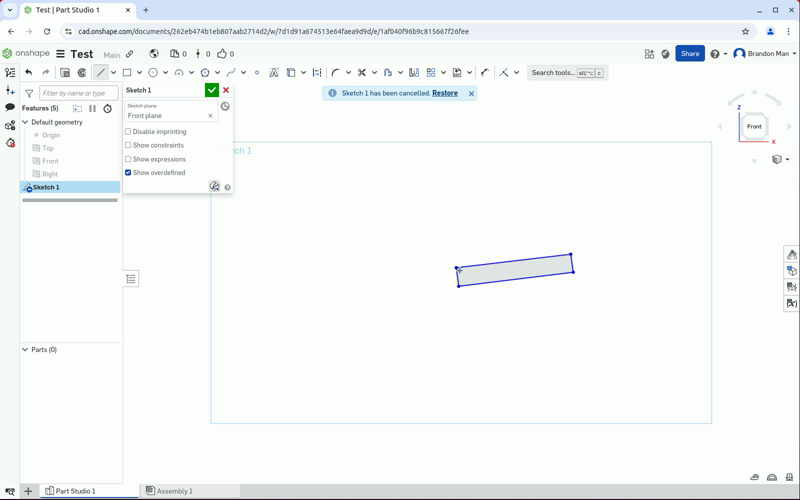
mouse_move(489, 270)
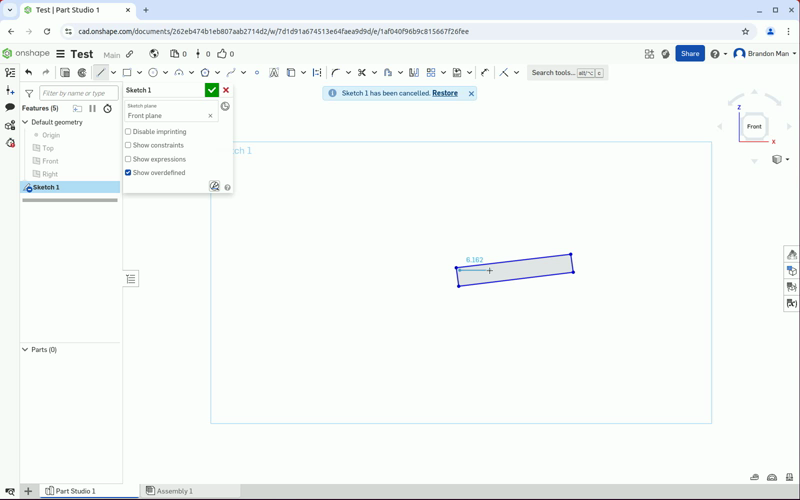
mouse_move(461, 282)
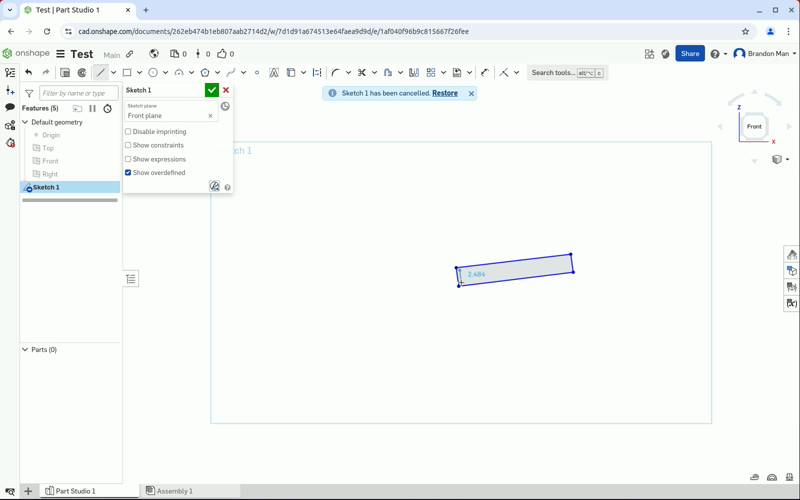
click(461, 282)
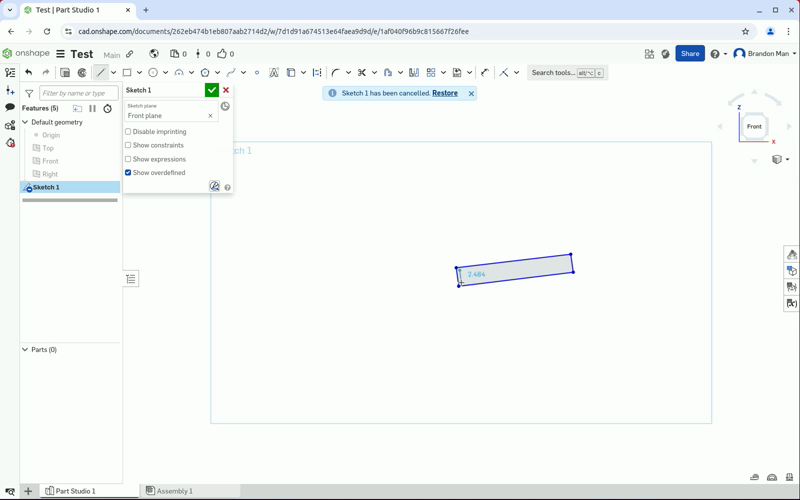
key_up(shift)
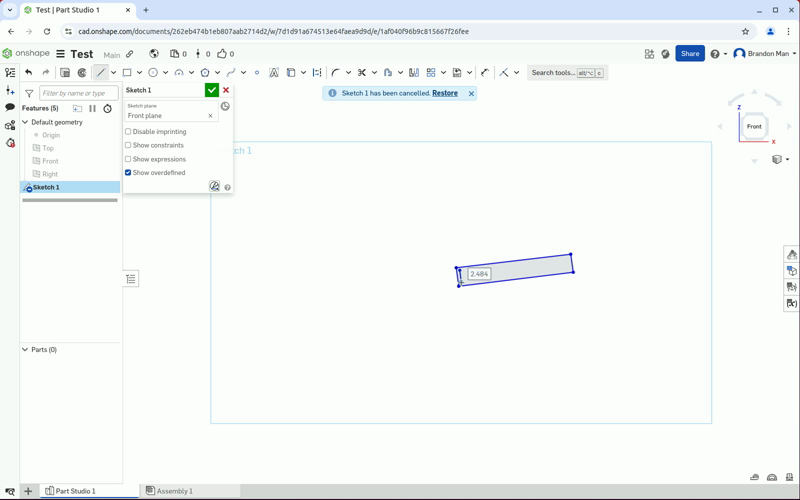
key_down(shift)
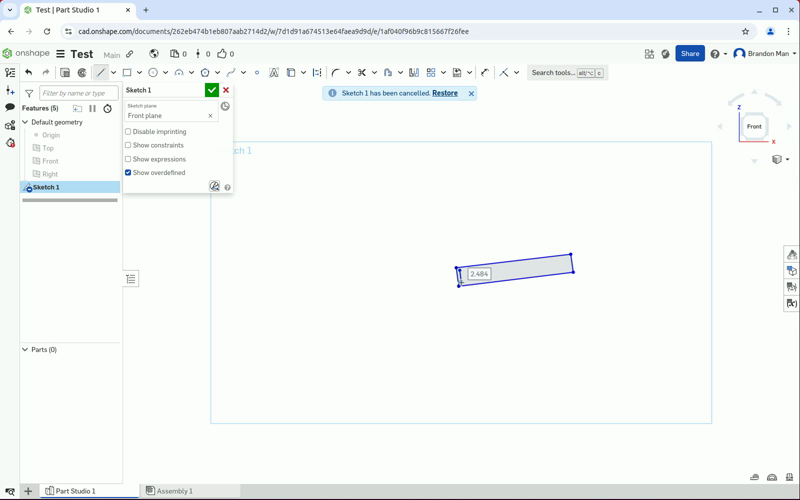
mouse_move(569, 270)
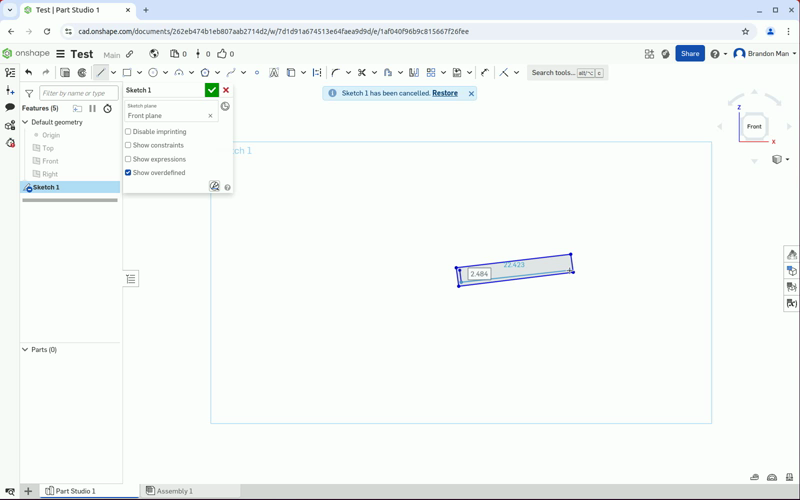
scroll(6)
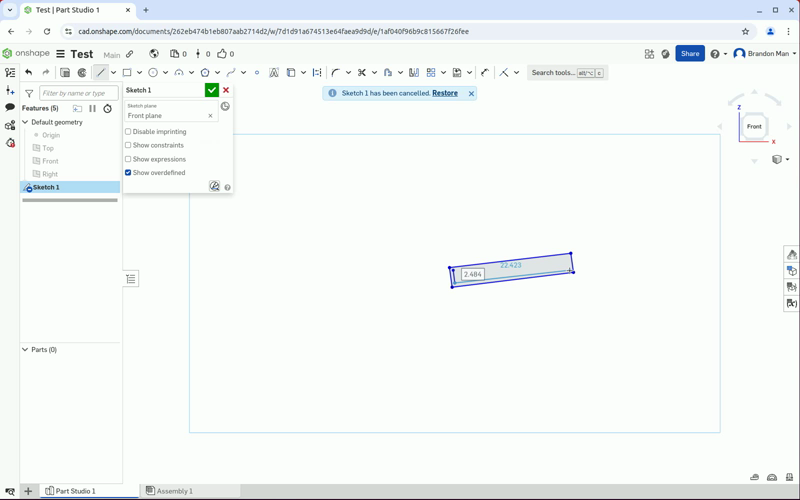
scroll(6)
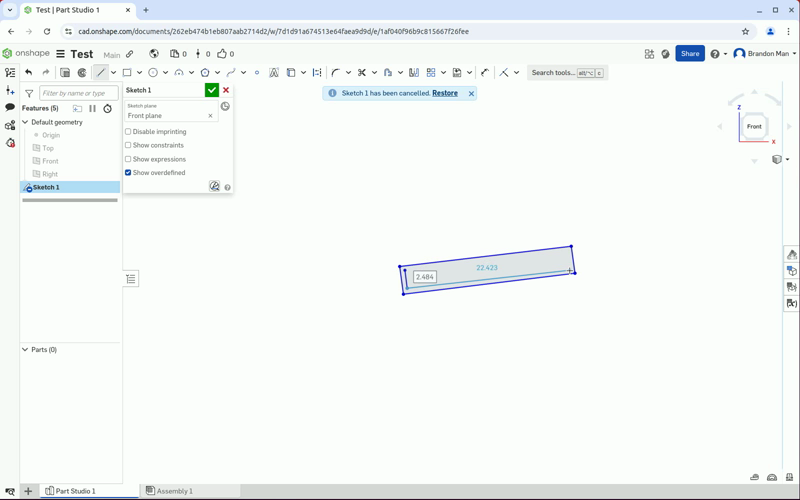
scroll(6)
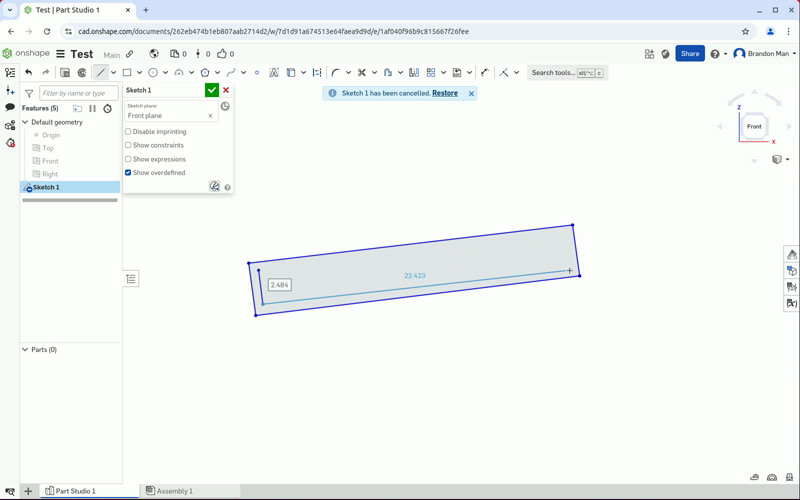
scroll(6)
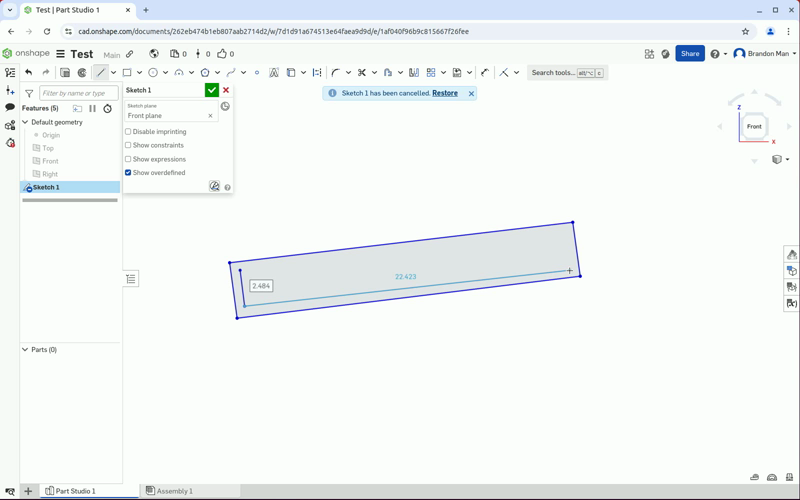
scroll(6)
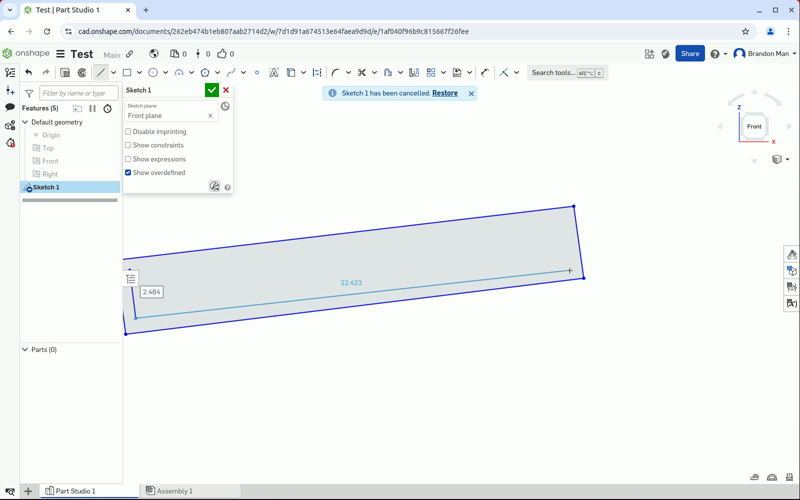
scroll(6)
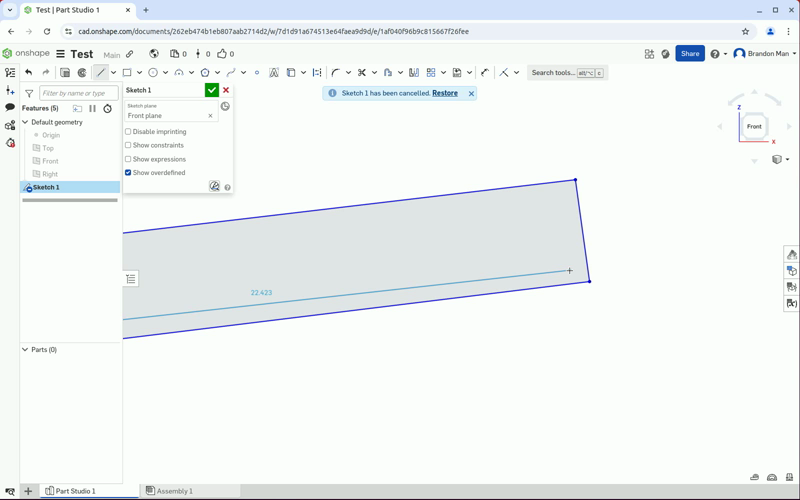
scroll(6)
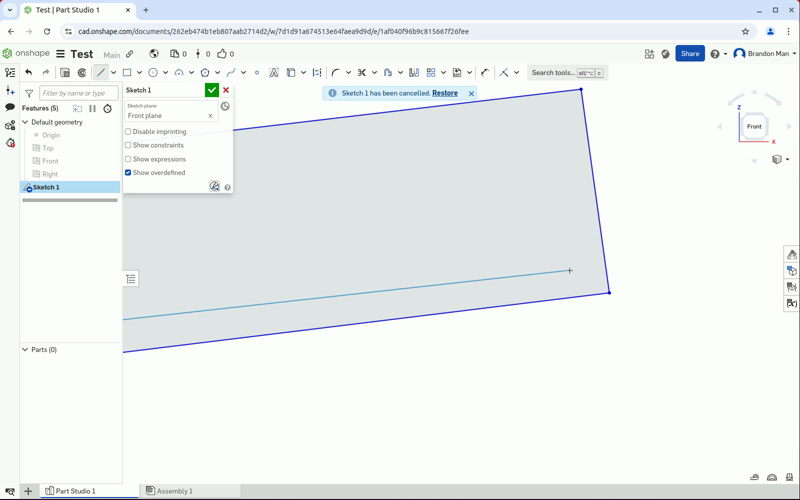
click(569, 270)
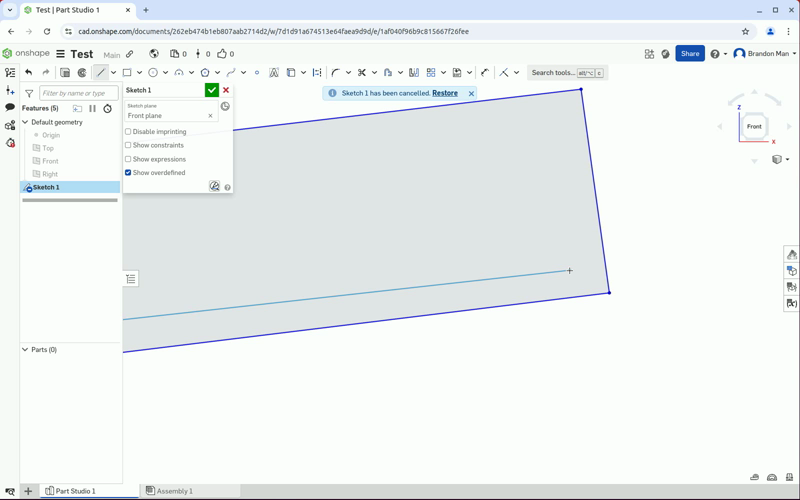
scroll(-6)
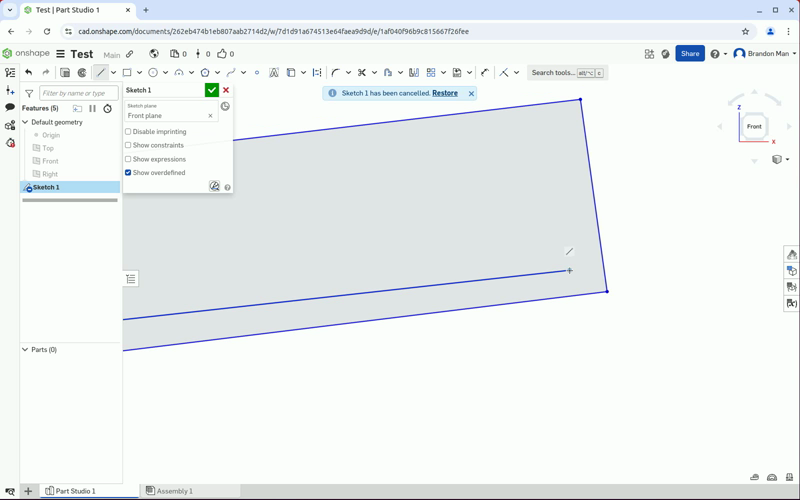
scroll(-6)
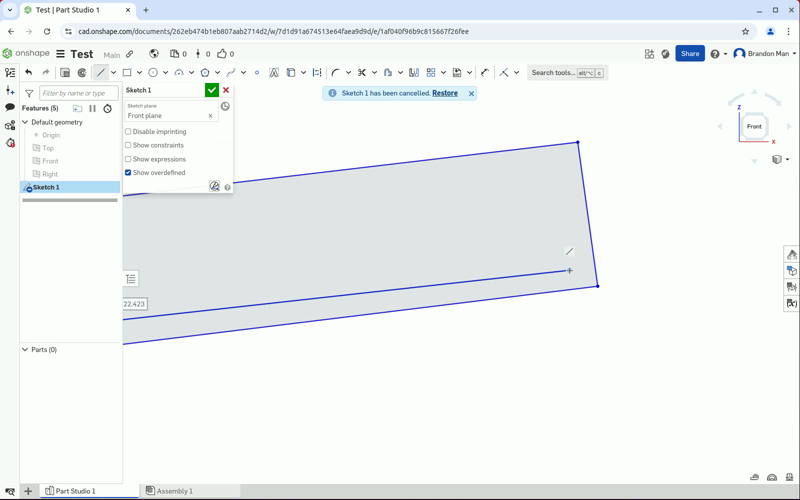
scroll(-6)
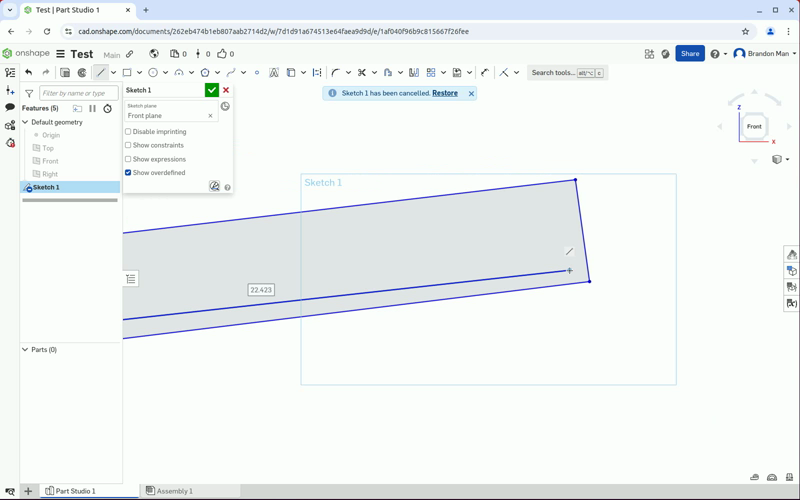
scroll(-6)
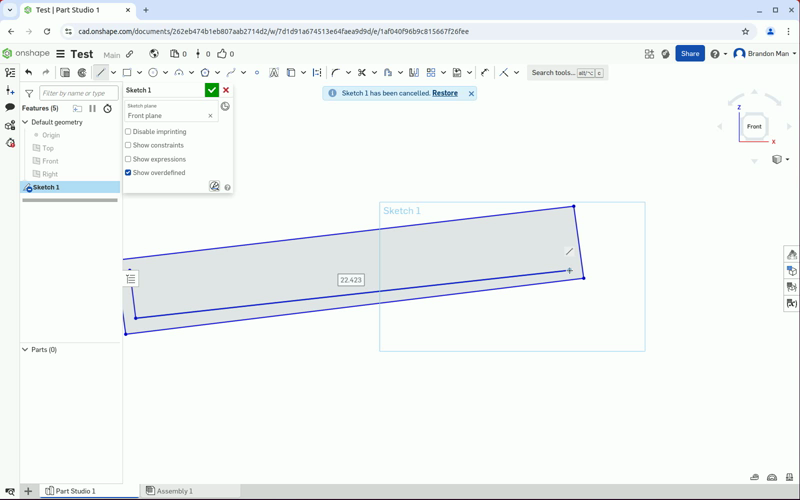
scroll(-6)
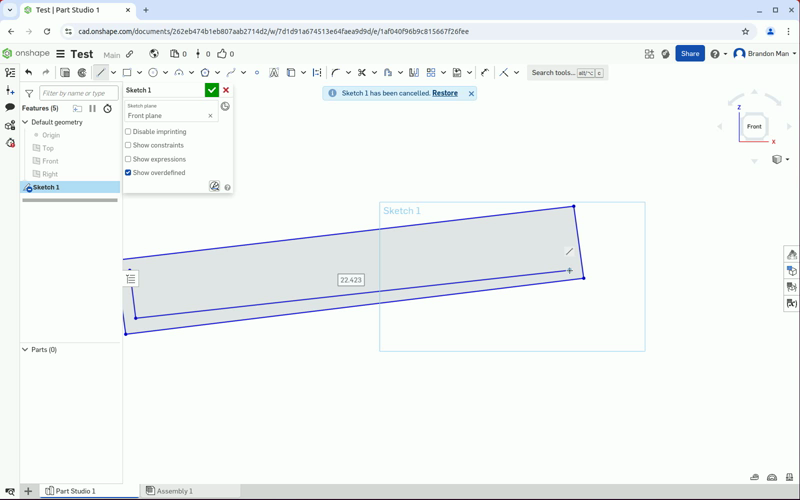
scroll(-6)
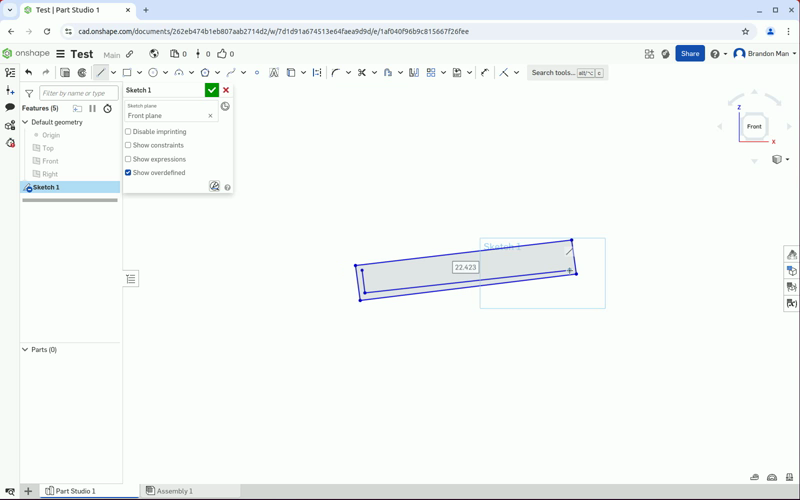
scroll(-6)
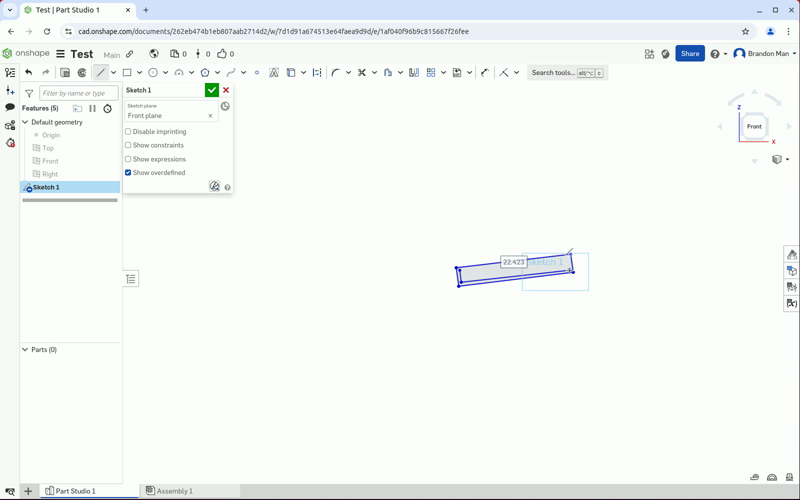
key_up(shift)
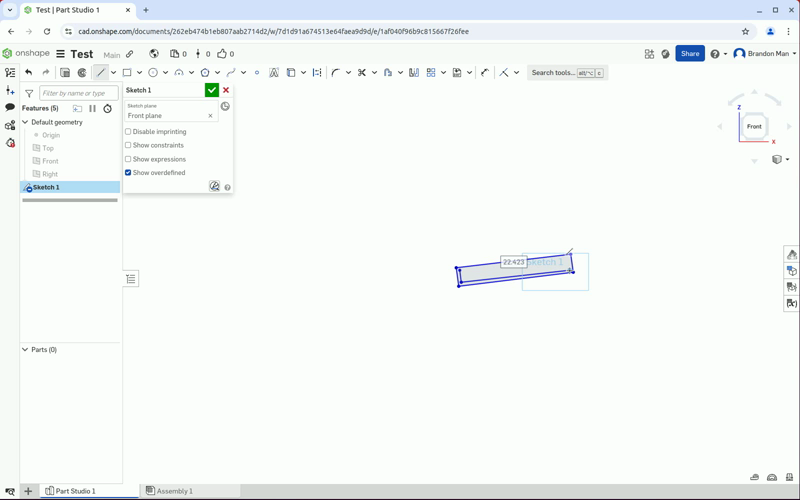
key_down(shift)
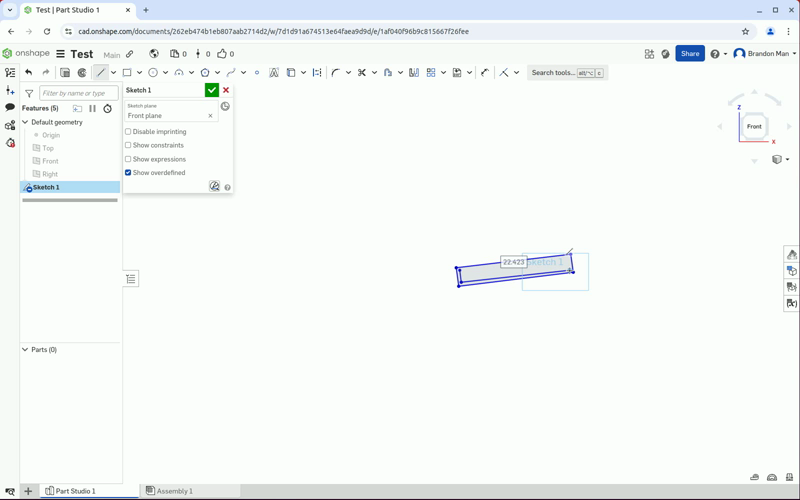
mouse_move(589, 270)
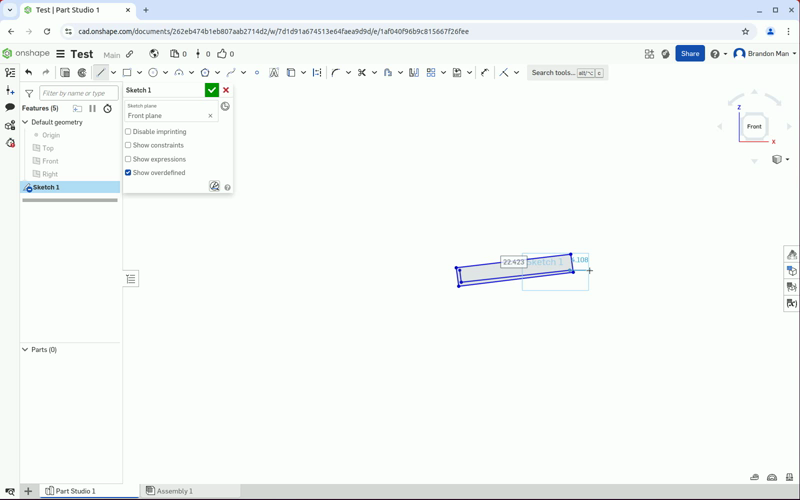
mouse_move(568, 257)
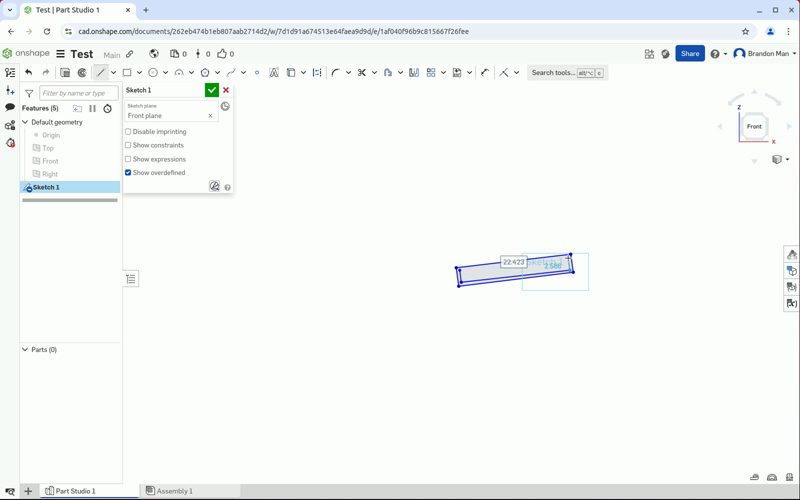
click(568, 257)
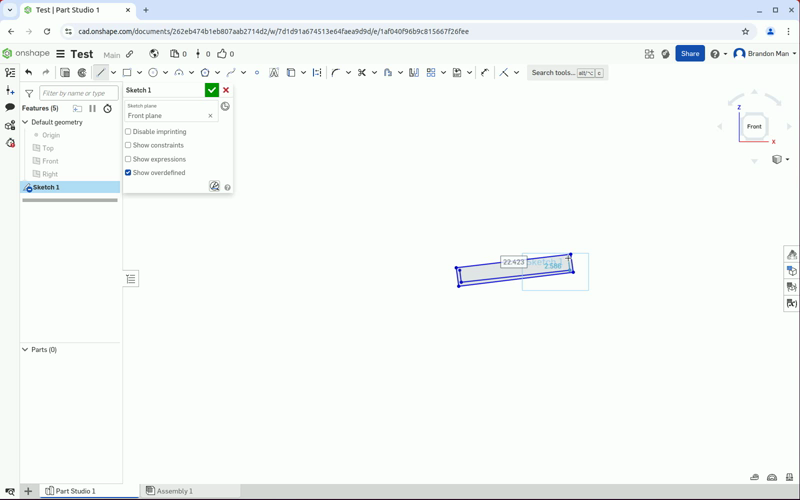
key_up(shift)
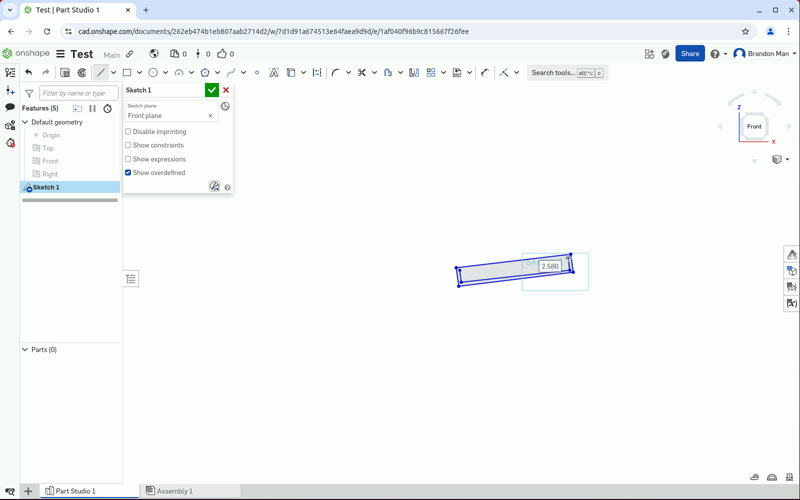
key_down(shift)
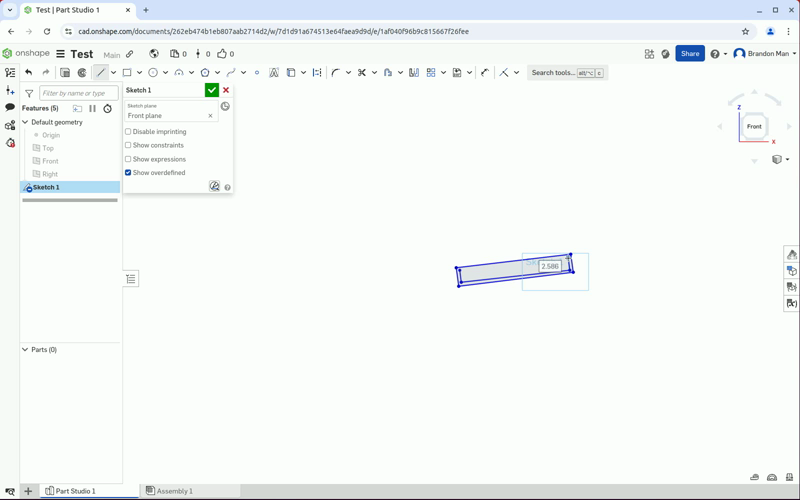
mouse_move(459, 270)
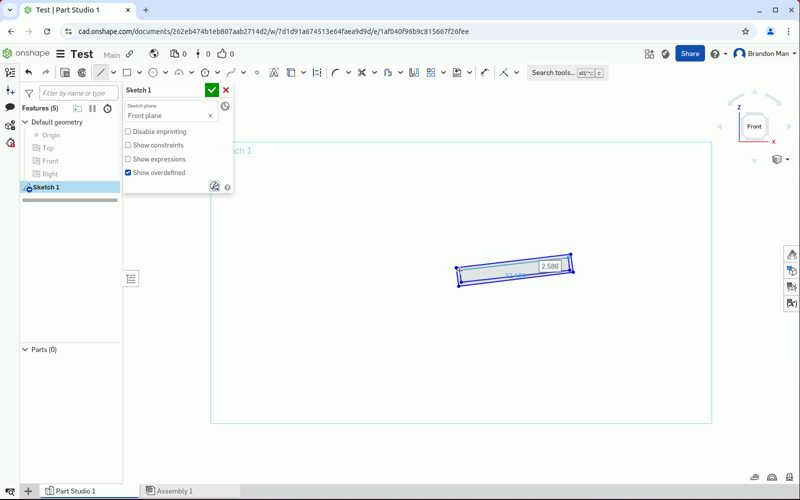
key_up(shift)
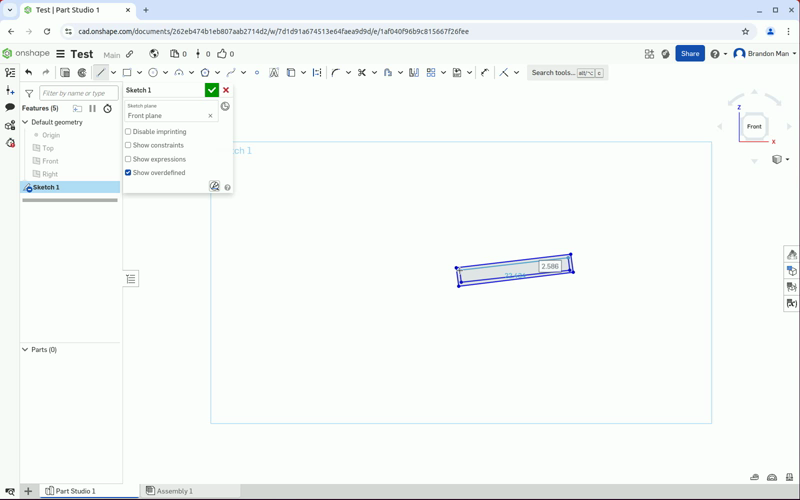
click(459, 270)
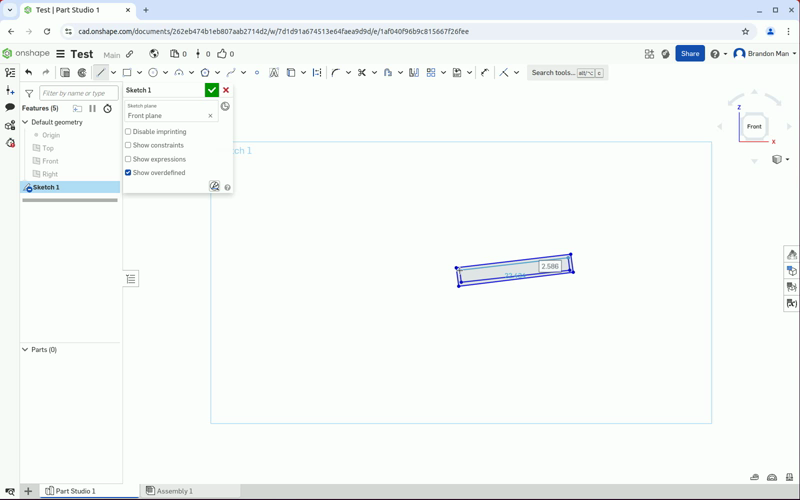
key(esc)
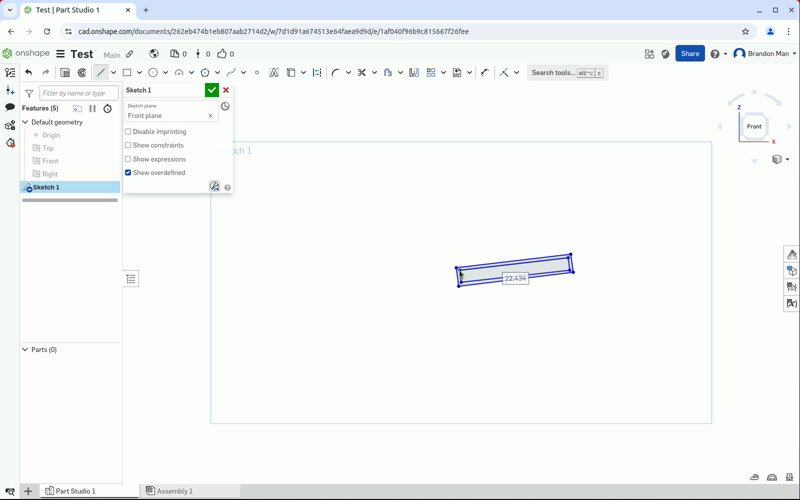
mouse_move(568, 257)
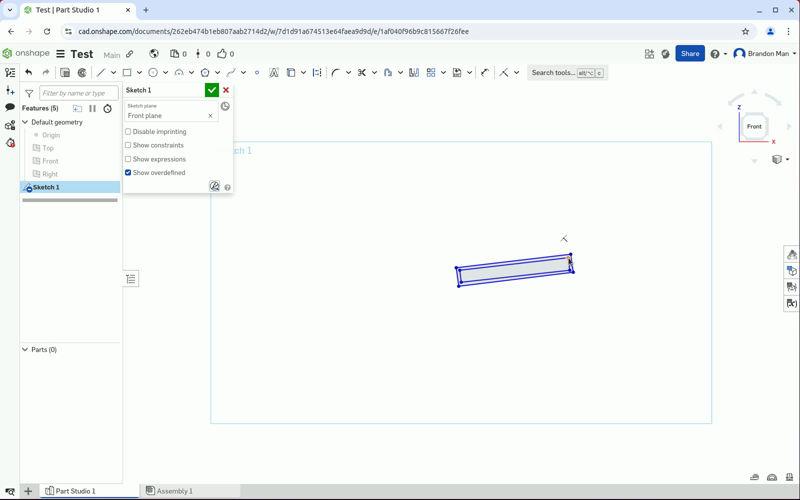
scroll(6)
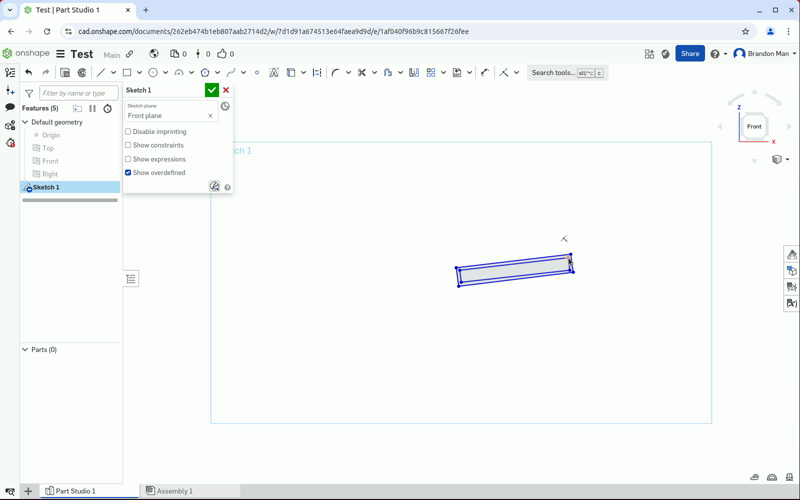
scroll(6)
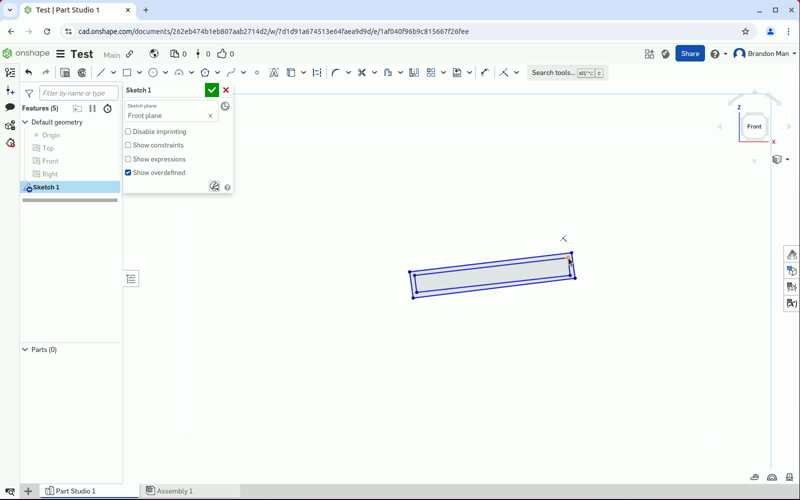
scroll(6)
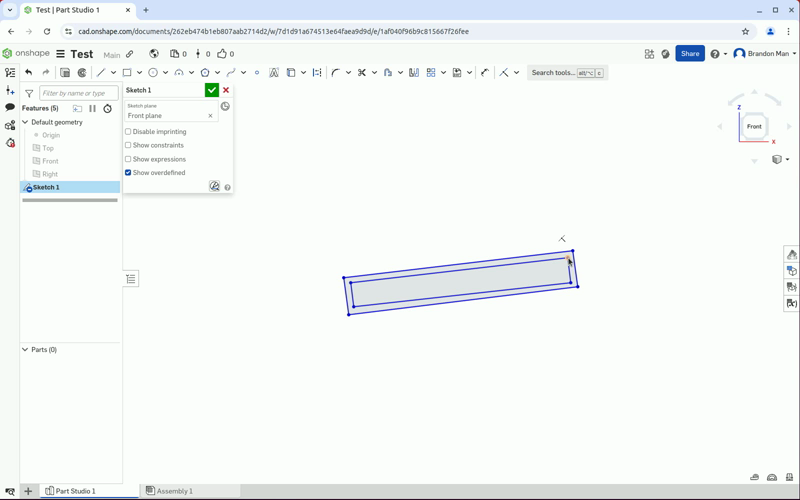
scroll(6)
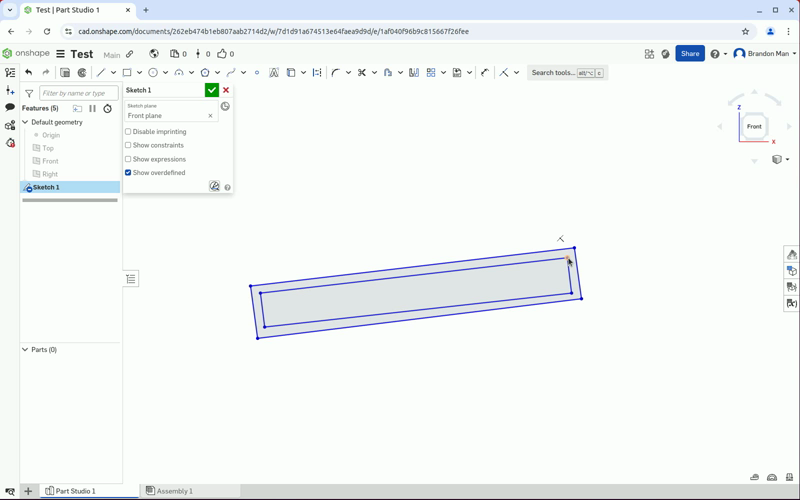
scroll(6)
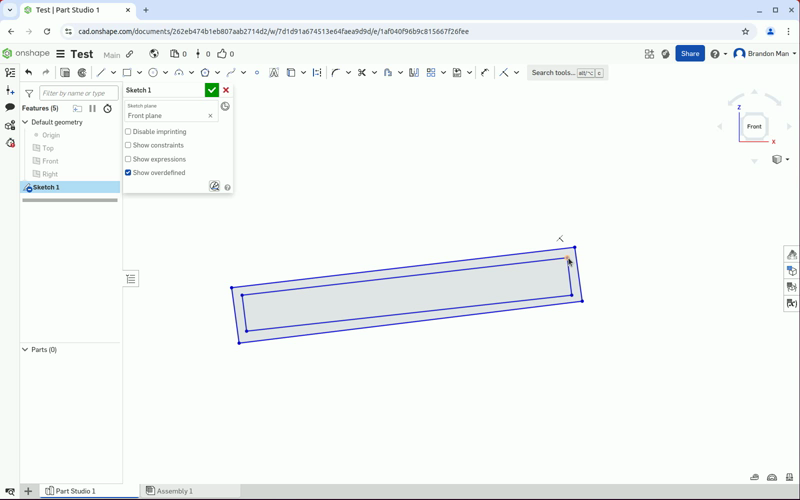
scroll(6)
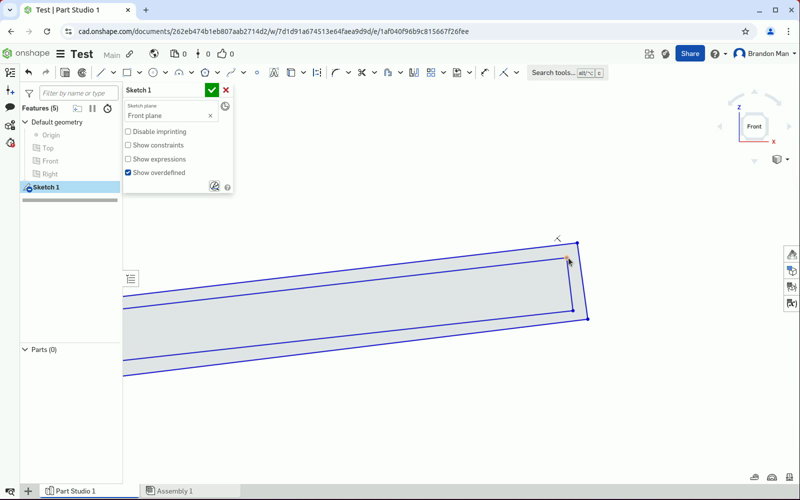
scroll(6)
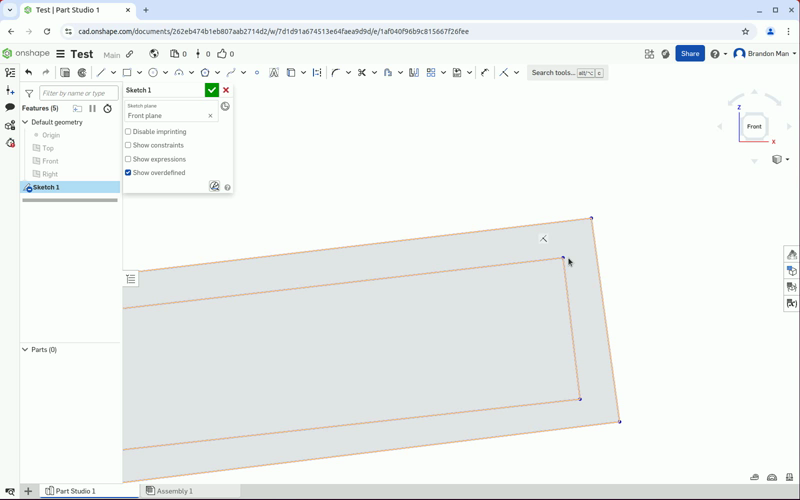
click(568, 257)
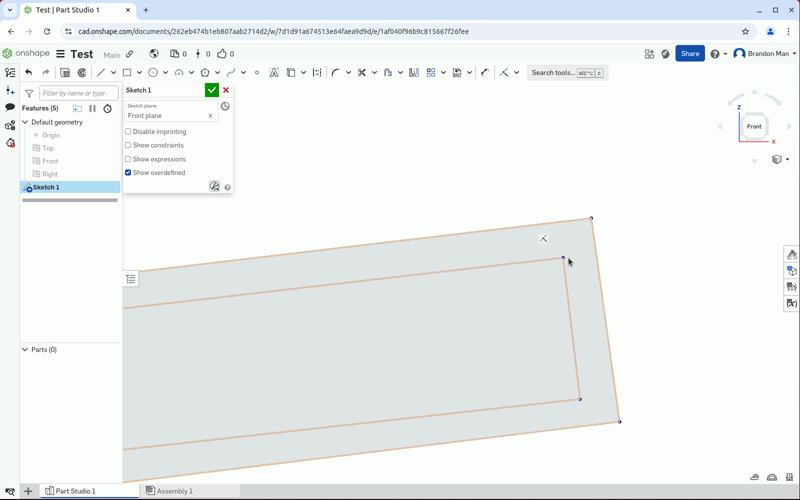
scroll(-6)
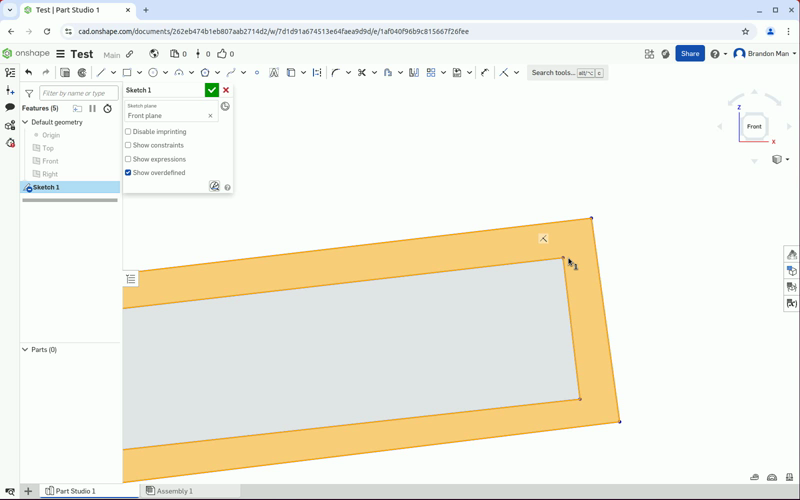
scroll(-6)
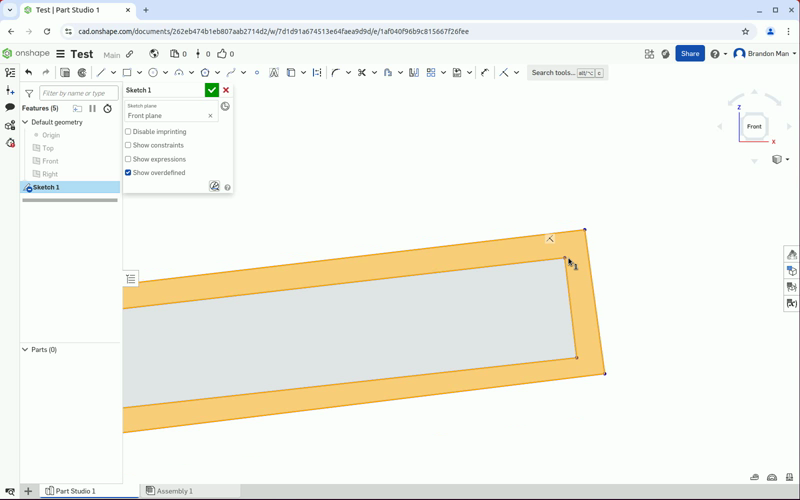
scroll(-6)
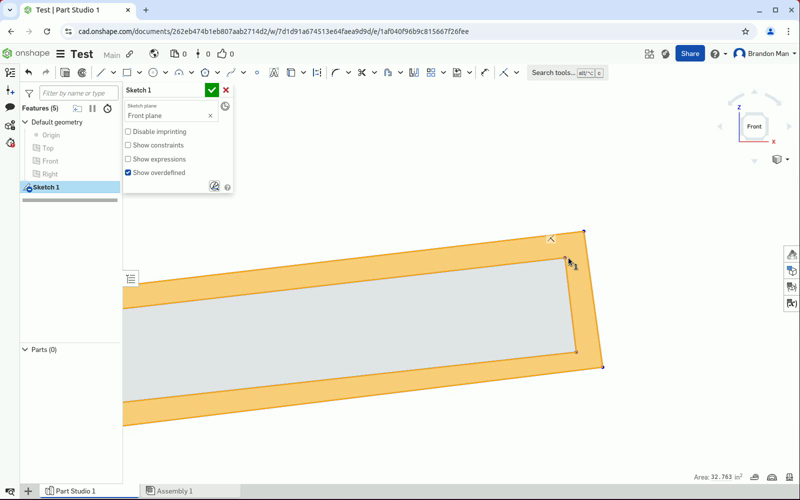
scroll(-6)
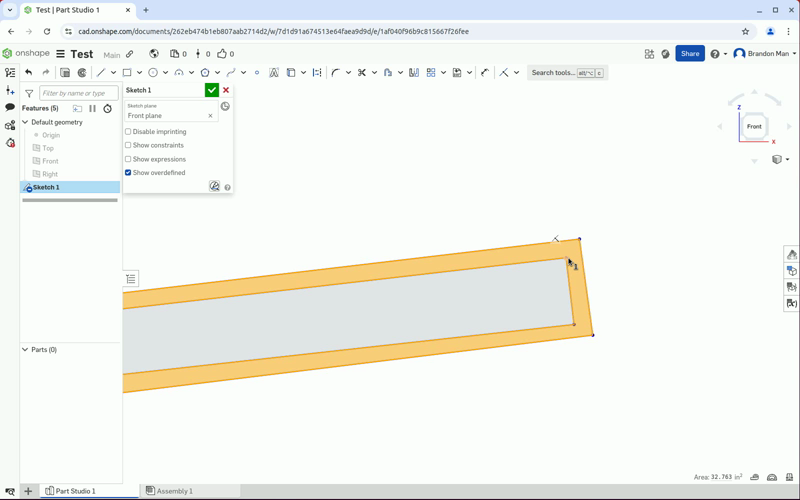
scroll(-6)
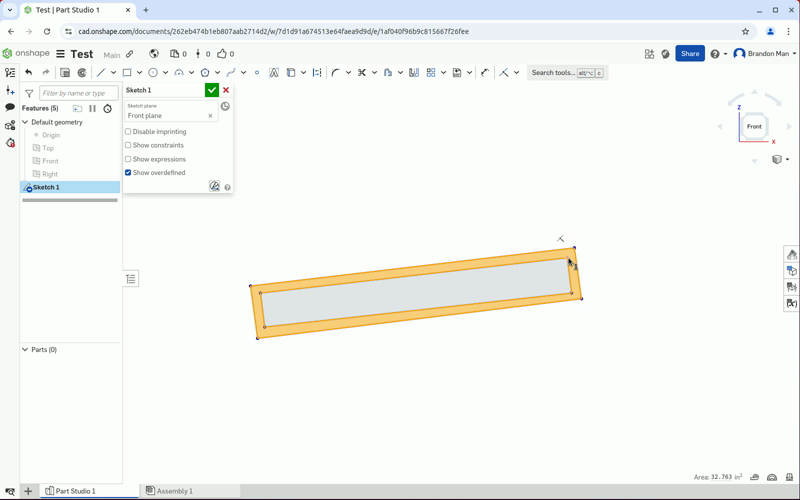
scroll(-6)
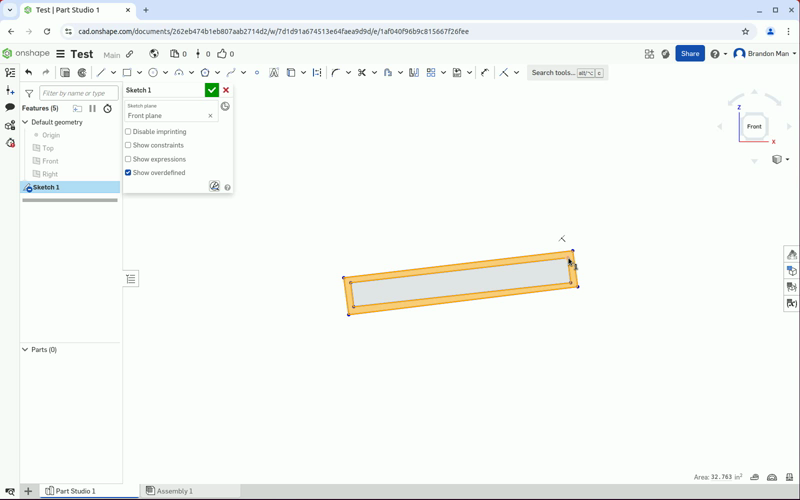
scroll(-6)
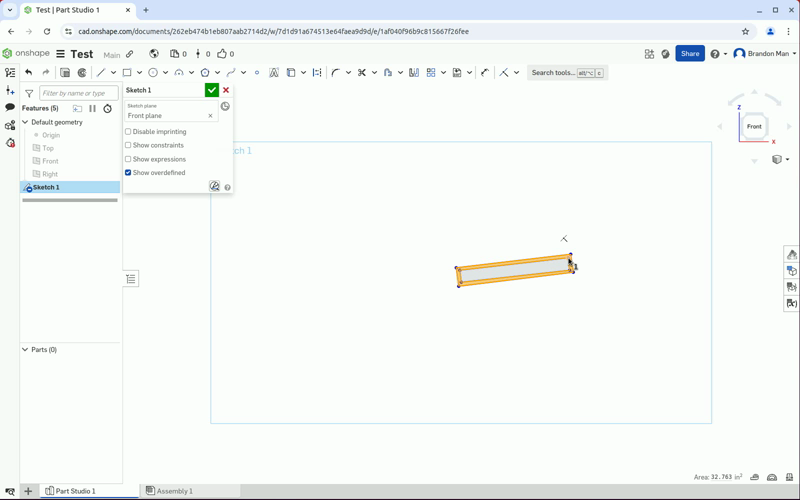
mouse_move(73, 352)
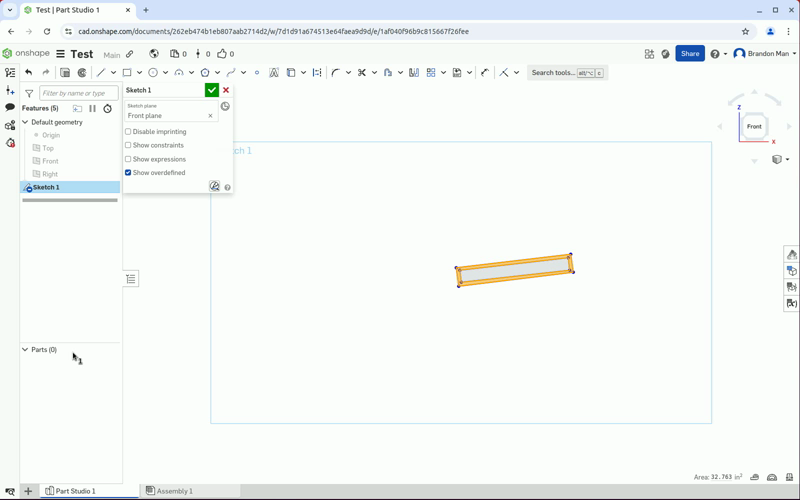
key(shift+y)
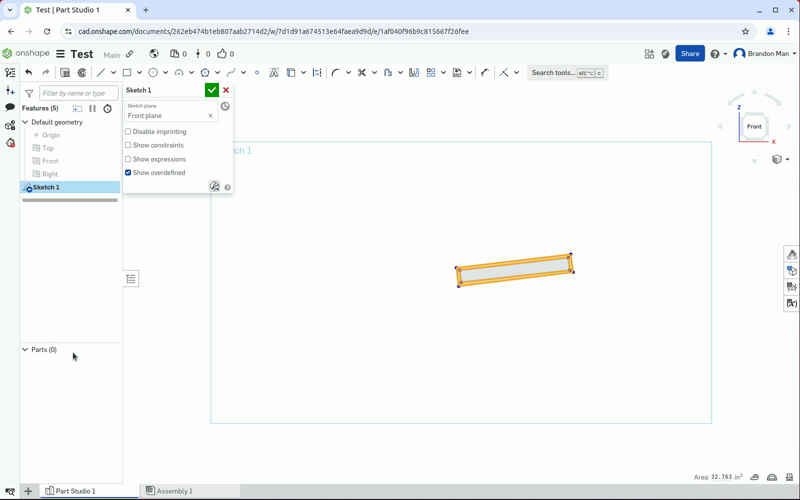
key(shift+e)
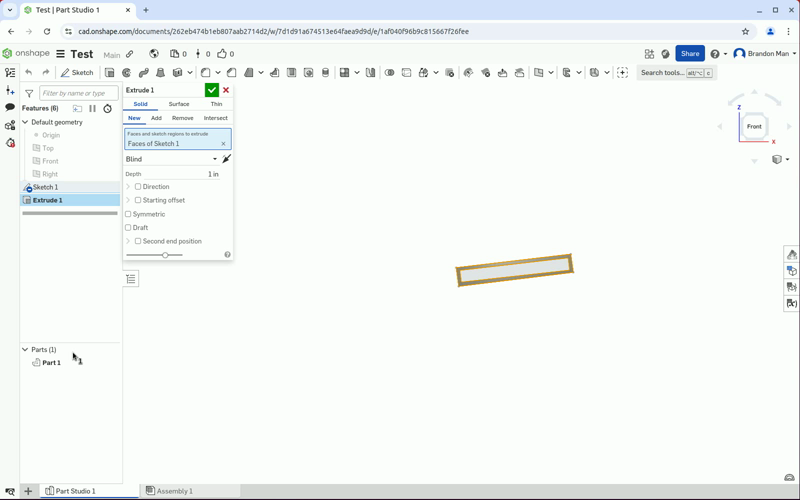
mouse_move(143, 106)
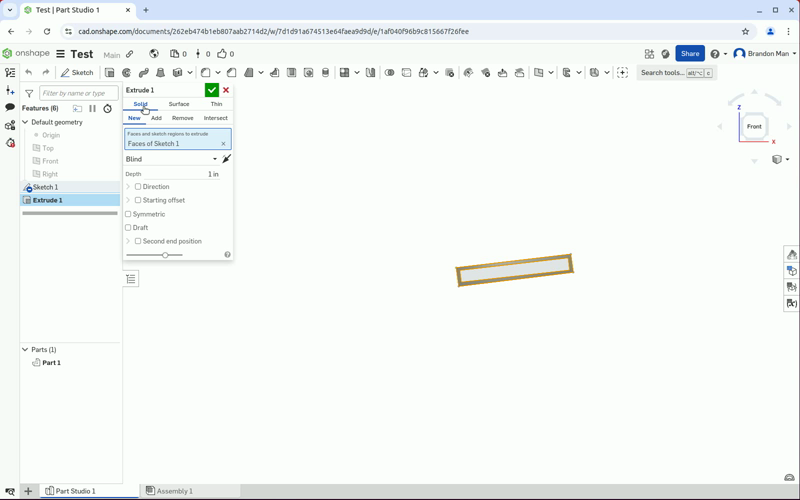
click(143, 106)
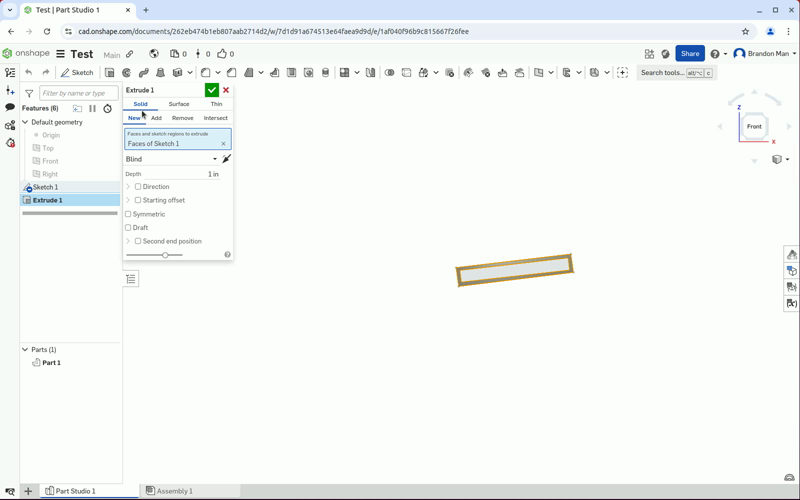
mouse_move(137, 120)
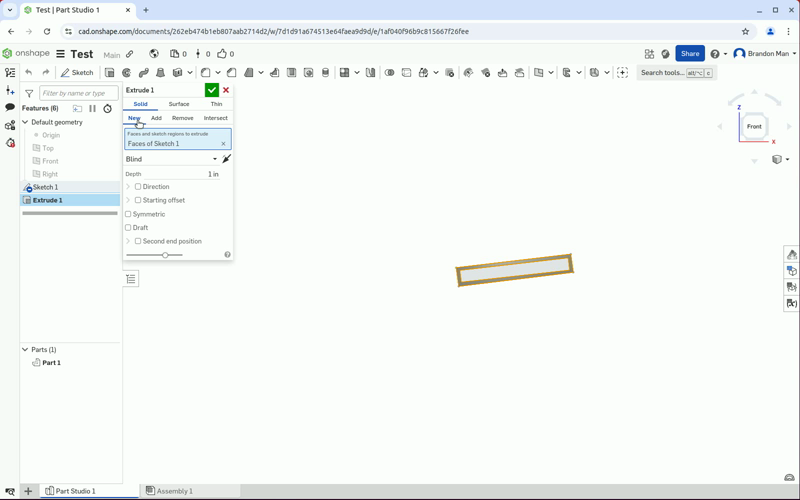
click(137, 120)
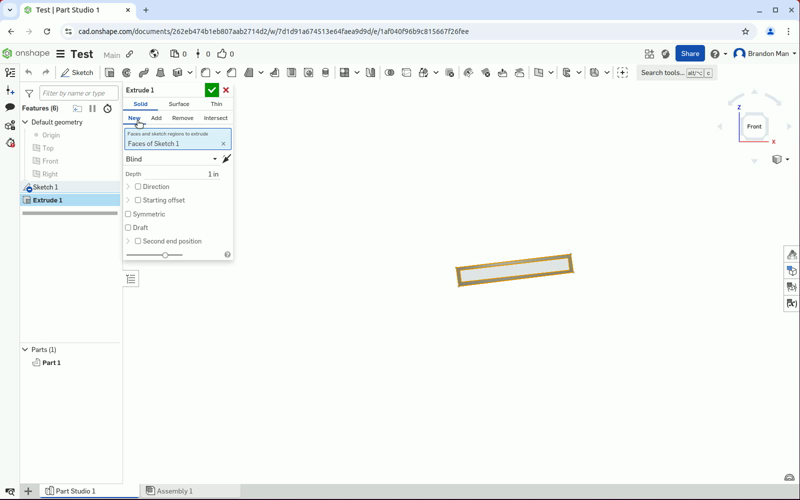
key(tab, 4)
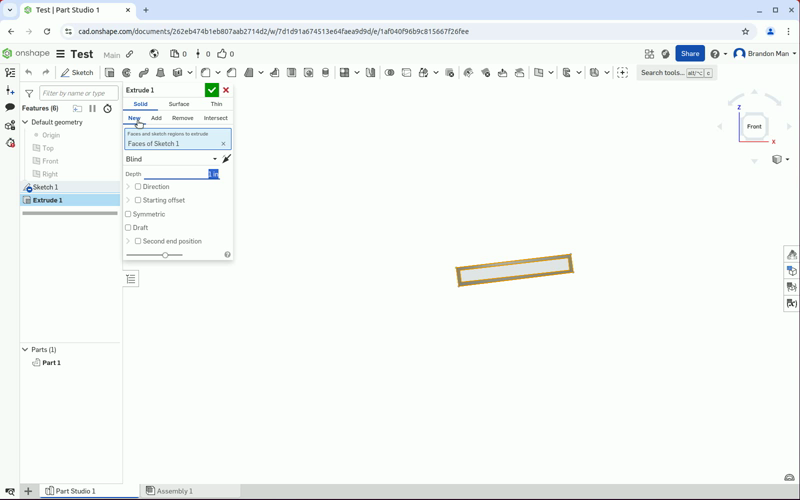
text(2.648)
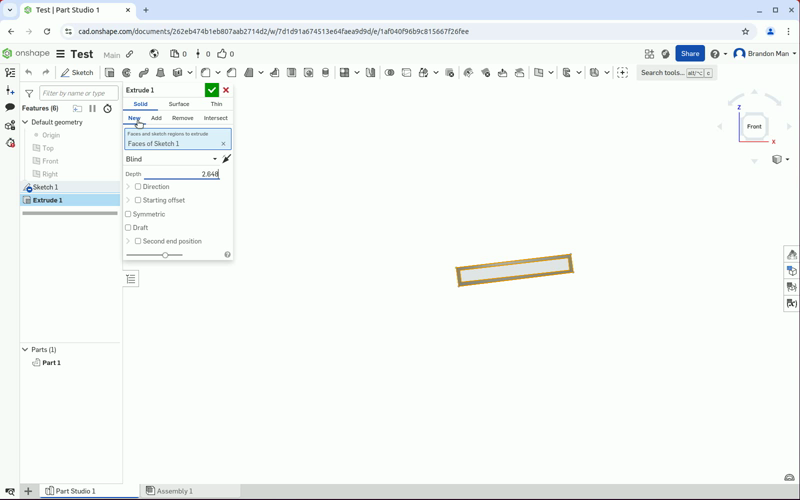
key(enter)
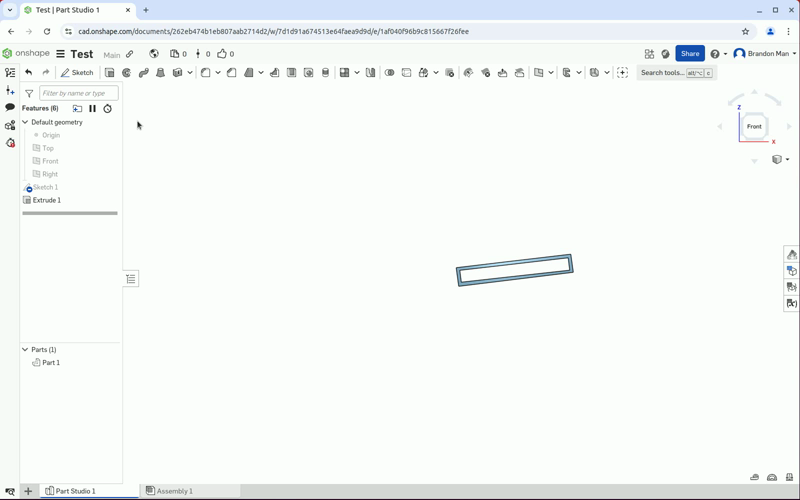
key(shift+h)
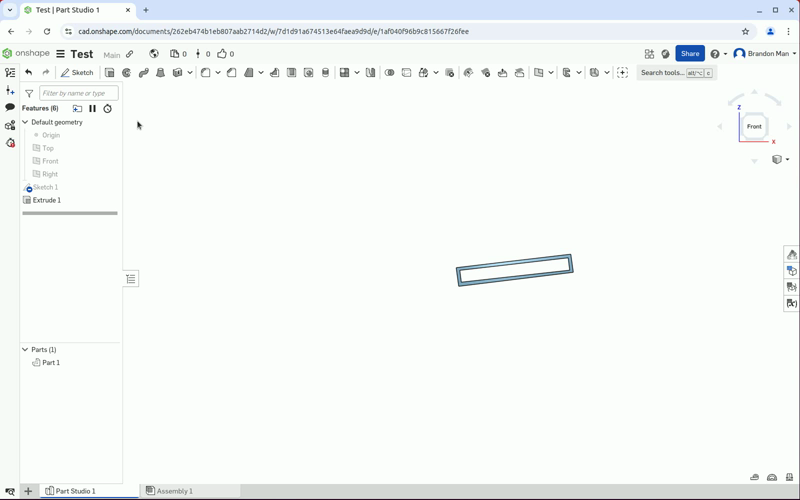
key(shift+h)
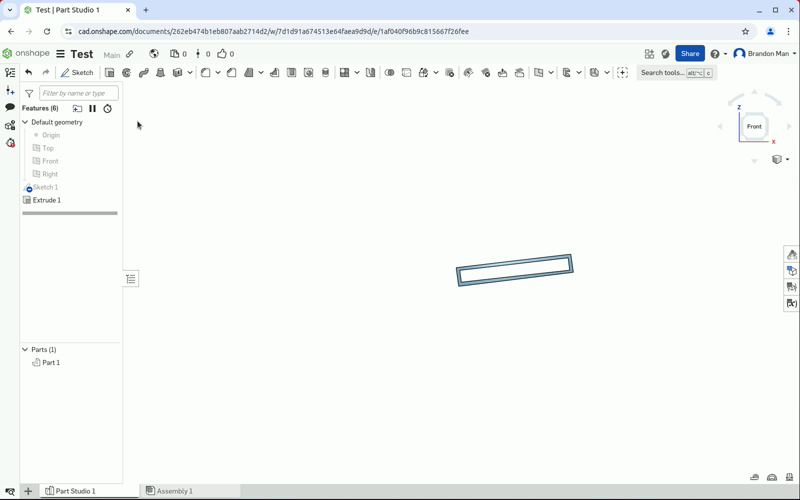
mouse_move(73, 189)
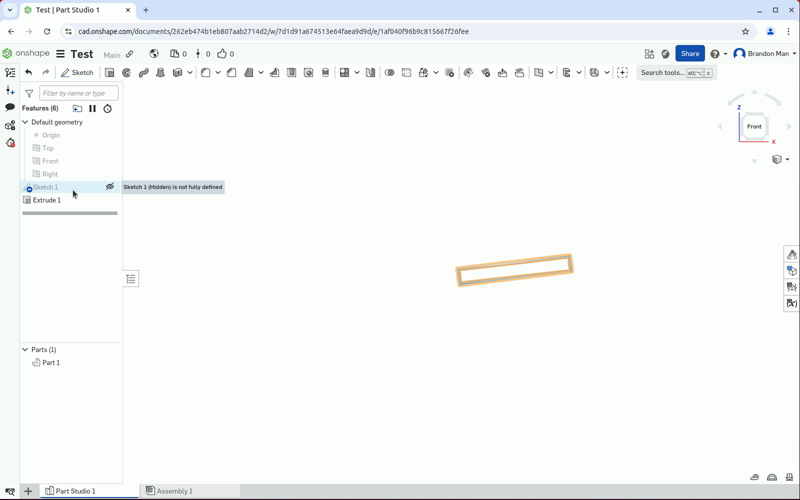
click(73, 189)
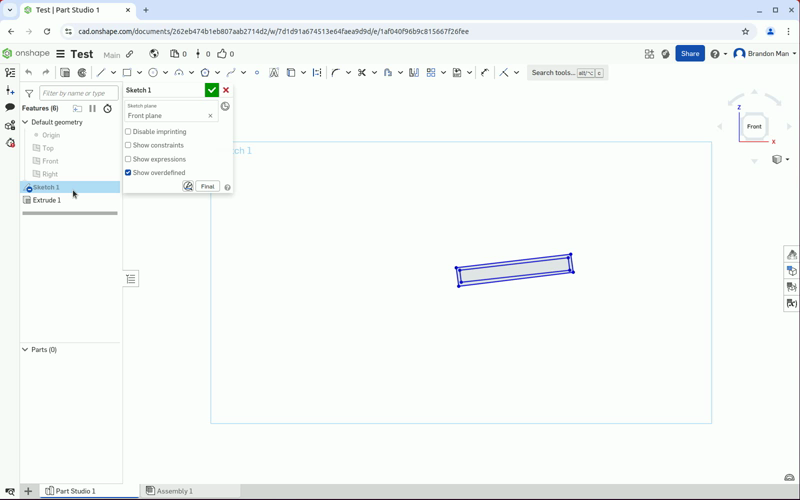
mouse_move(229, 92)
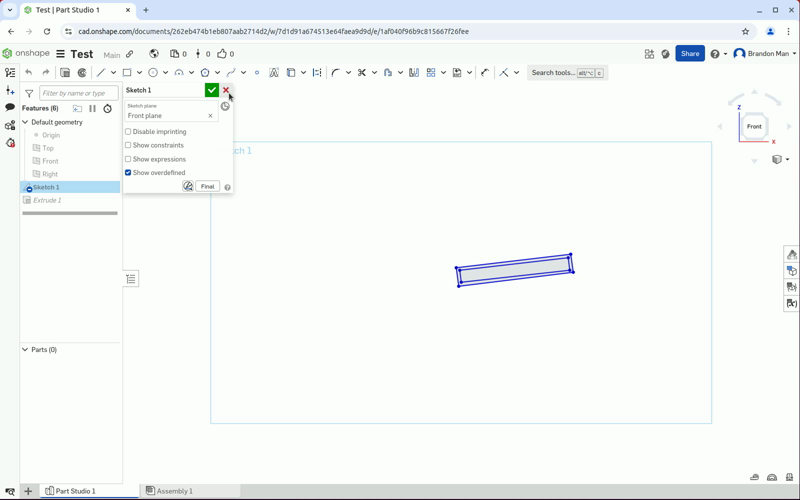
click(229, 92)
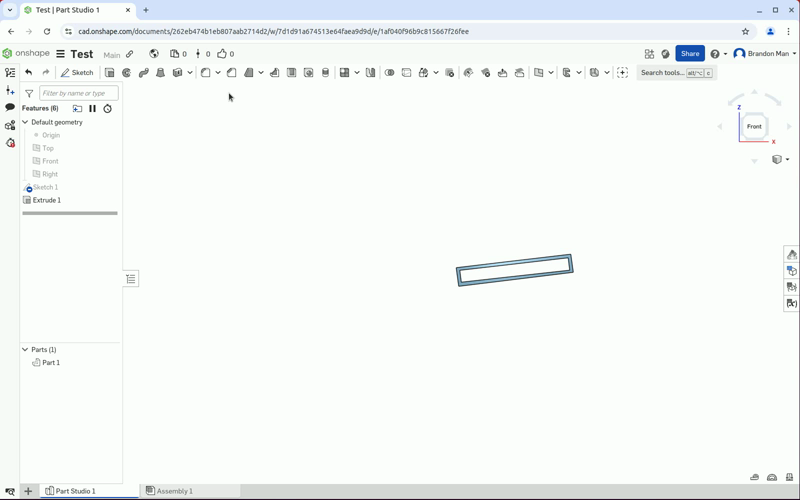
mouse_move(541, 75)
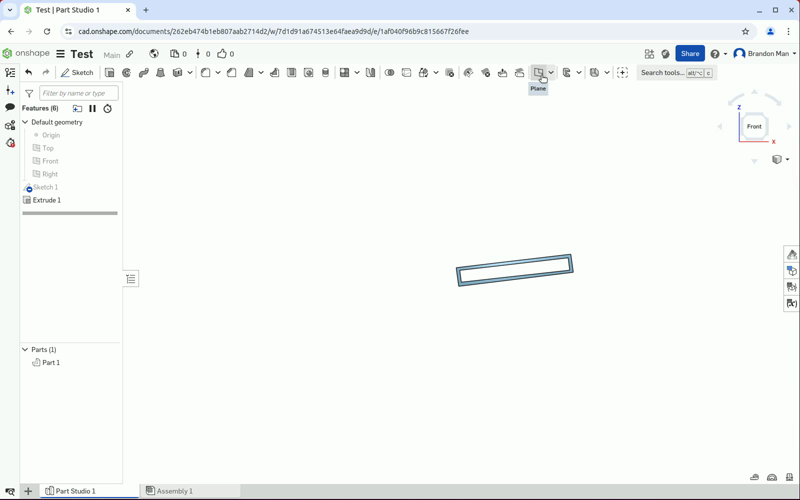
click(541, 75)
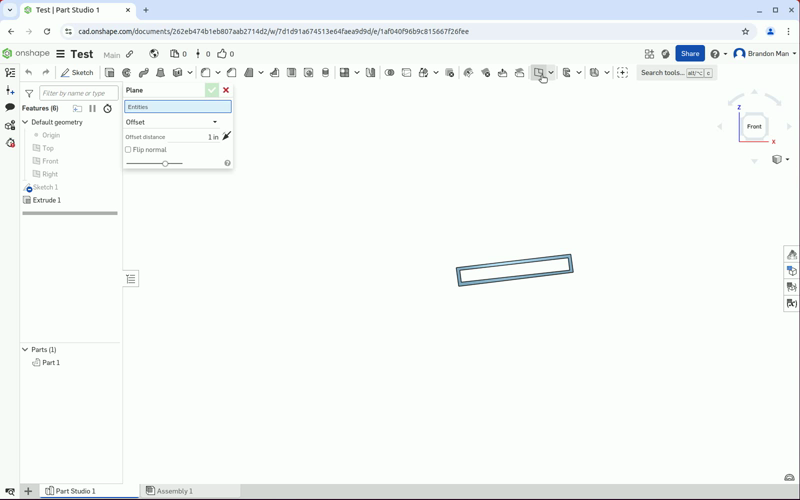
mouse_move(73, 163)
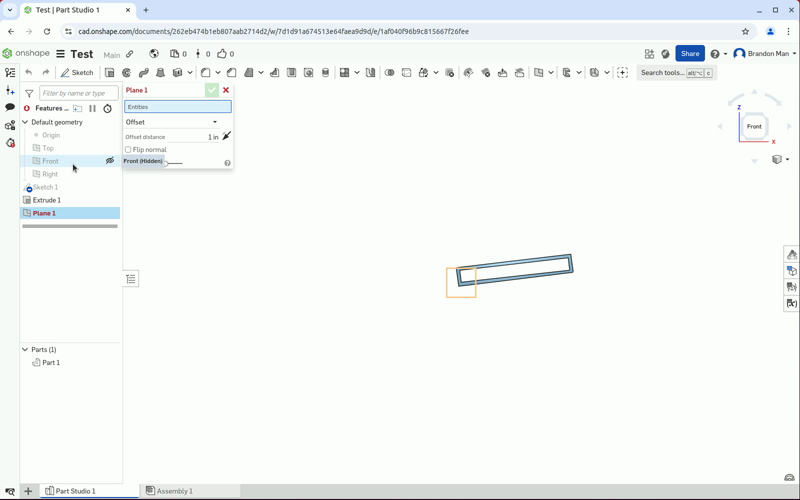
click(73, 163)
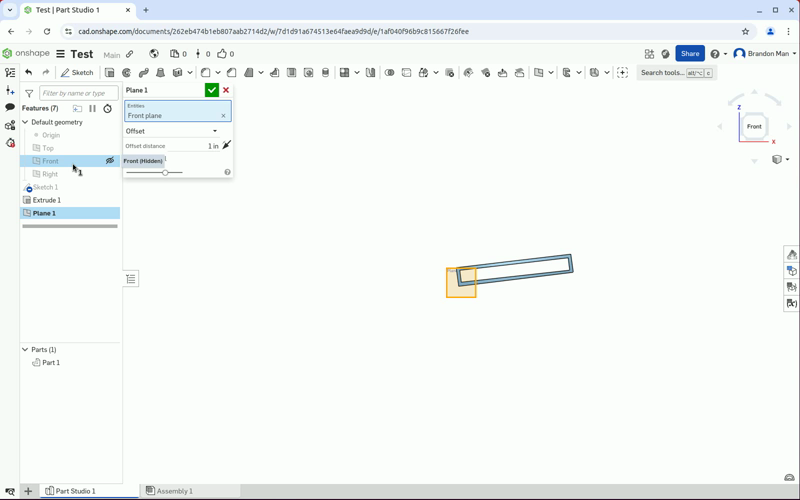
key(tab, 2)
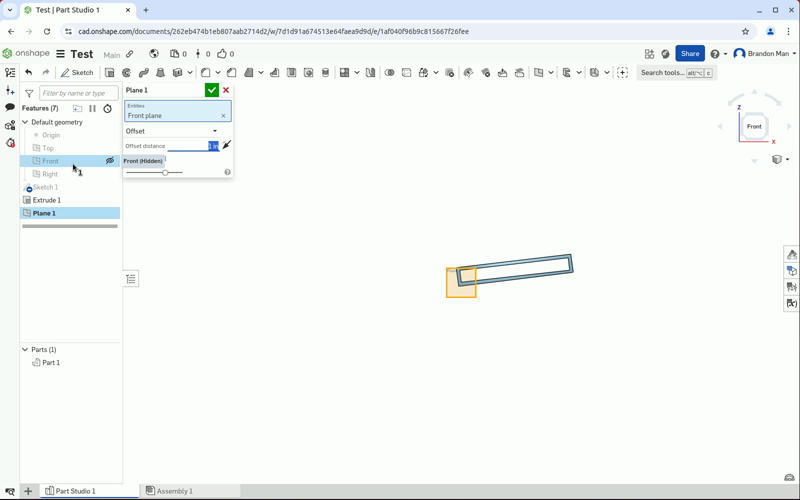
text(2.65)
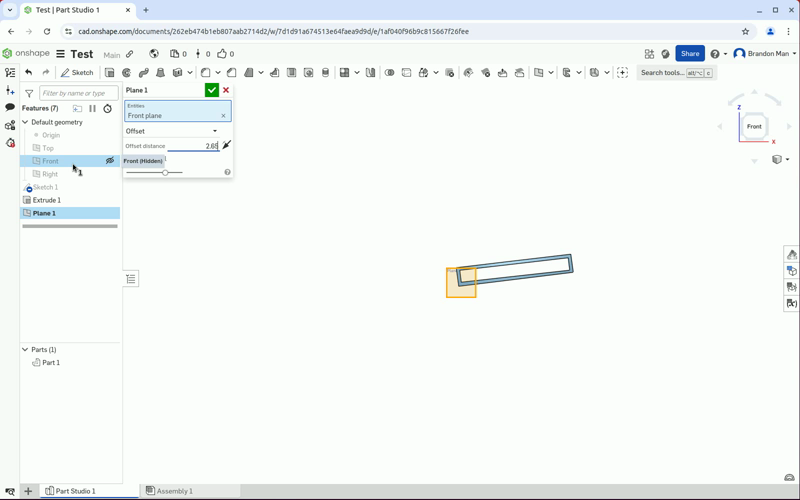
key(enter, 2)
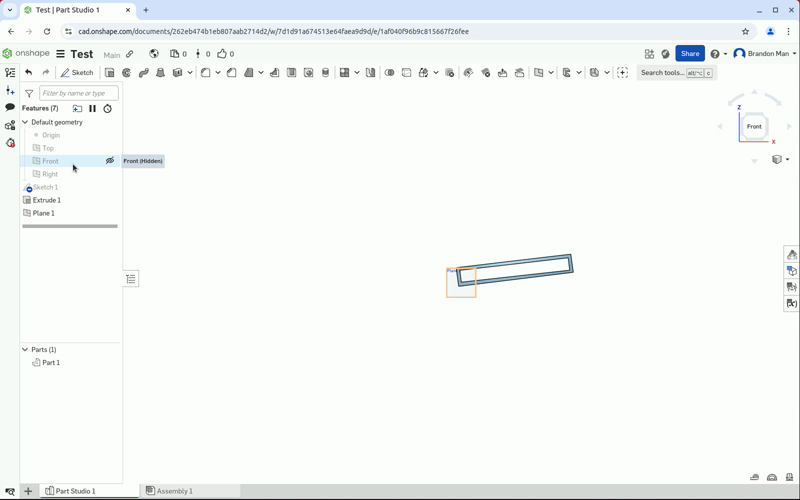
key(shift+s)
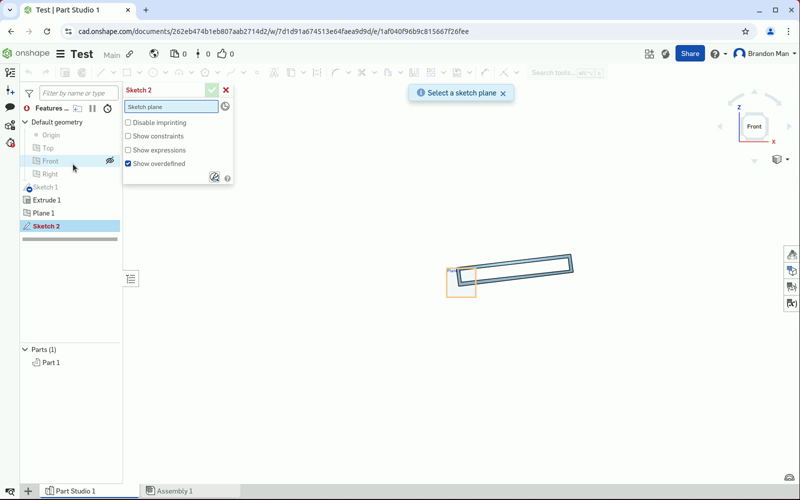
mouse_move(73, 215)
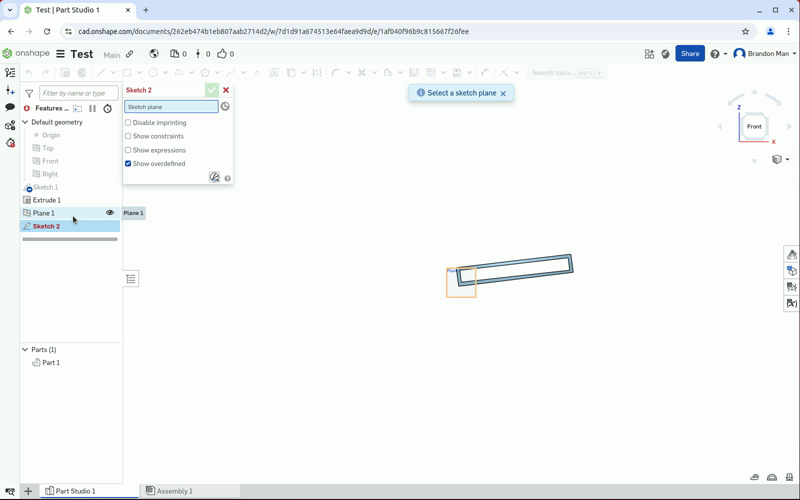
click(73, 215)
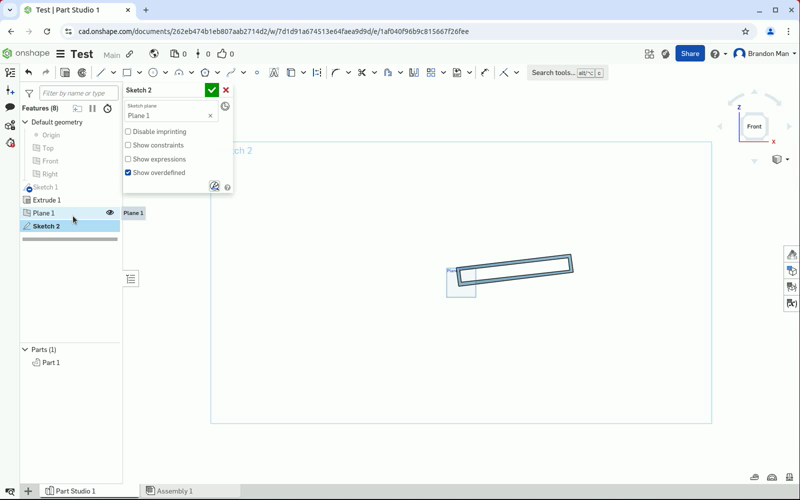
mouse_move(73, 352)
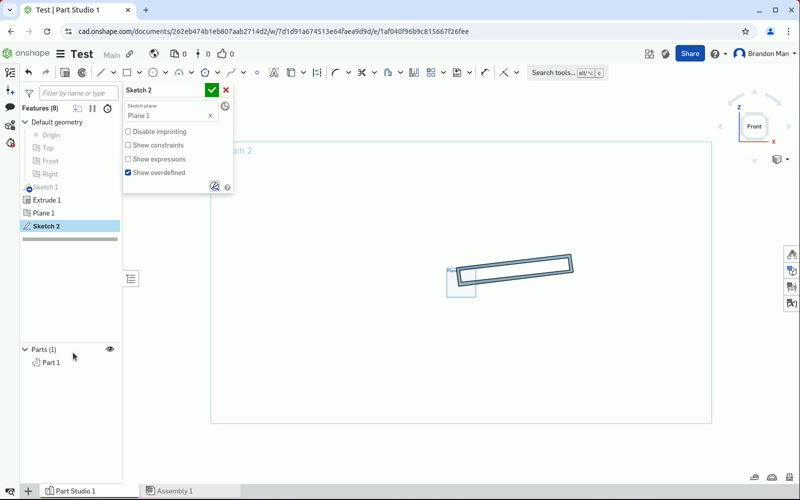
key(y)
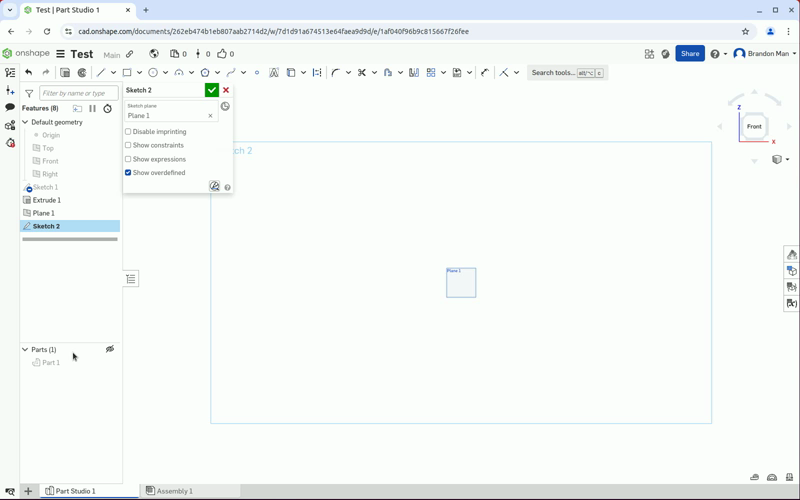
key(l)
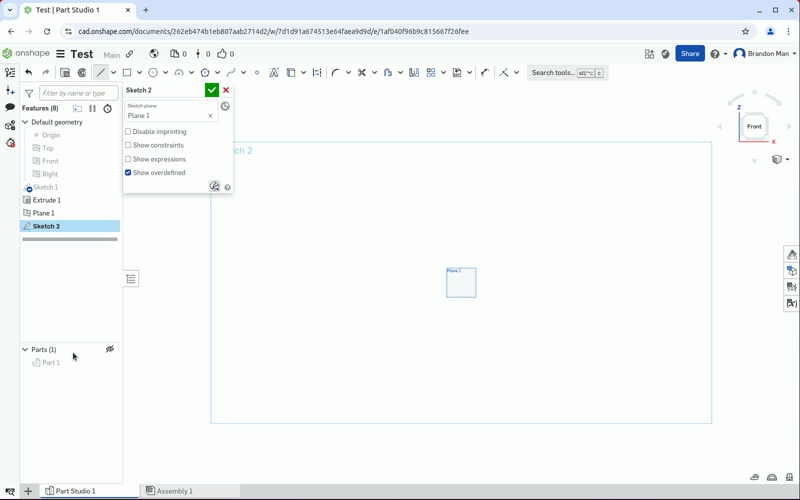
key_down(shift)
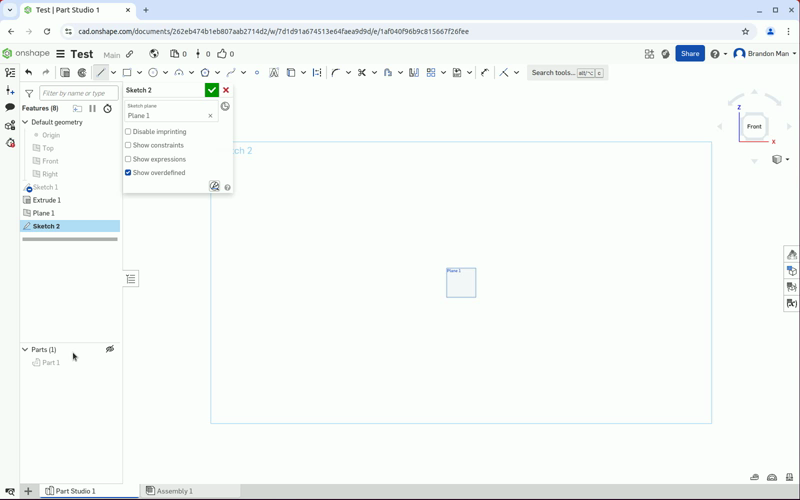
mouse_move(459, 270)
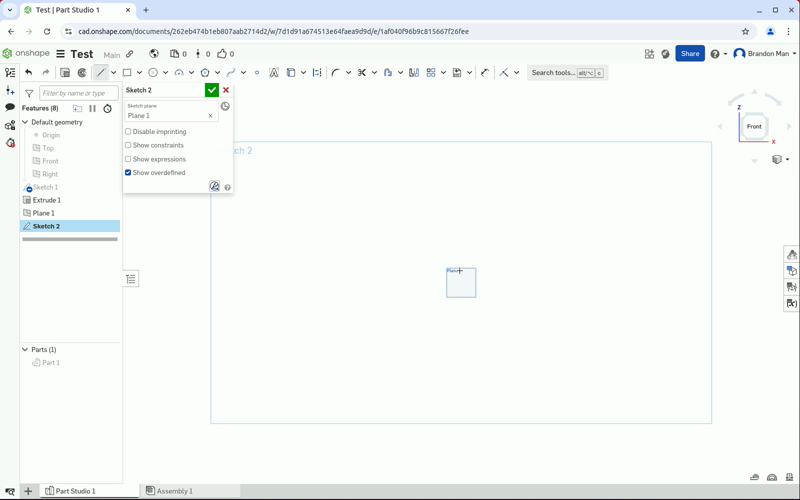
click(459, 270)
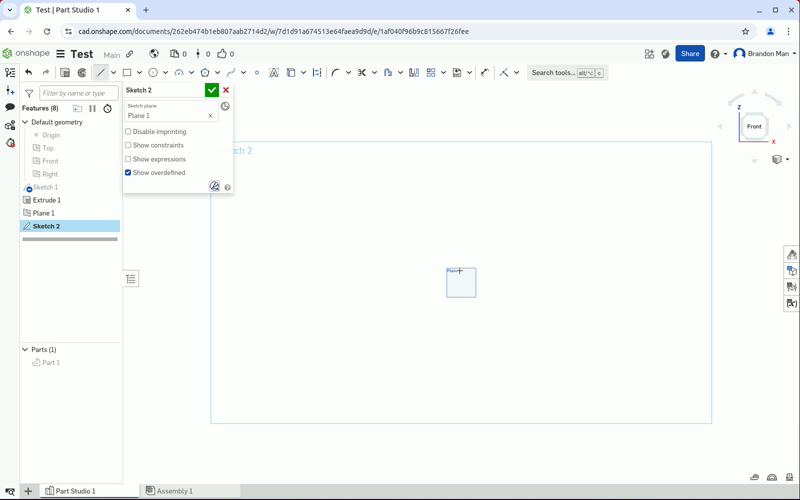
key_up(shift)
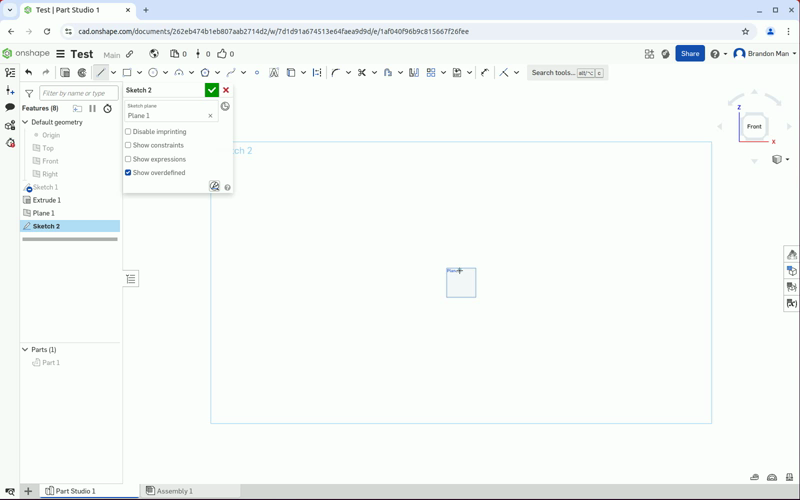
key_down(shift)
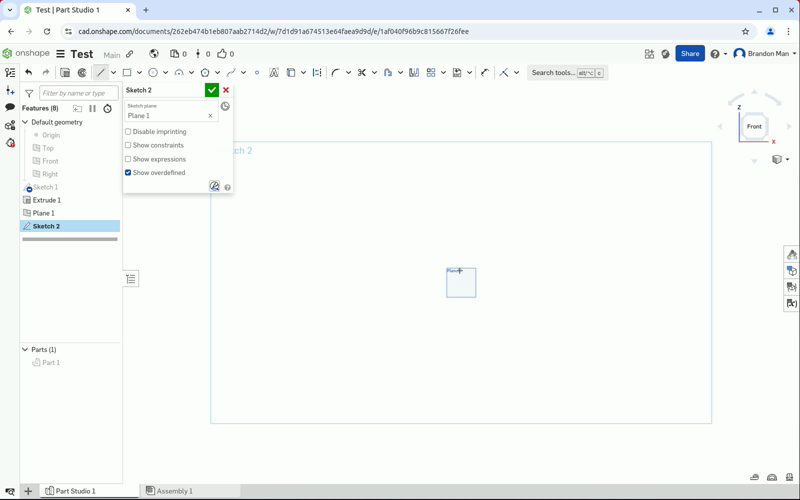
mouse_move(489, 270)
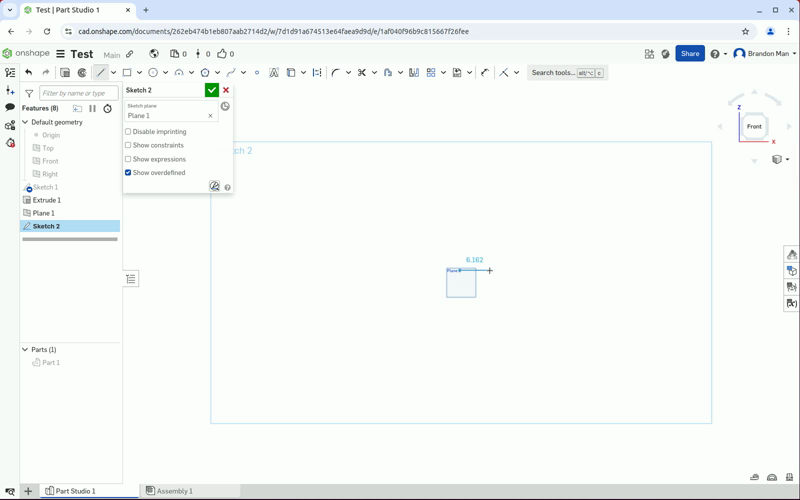
mouse_move(460, 282)
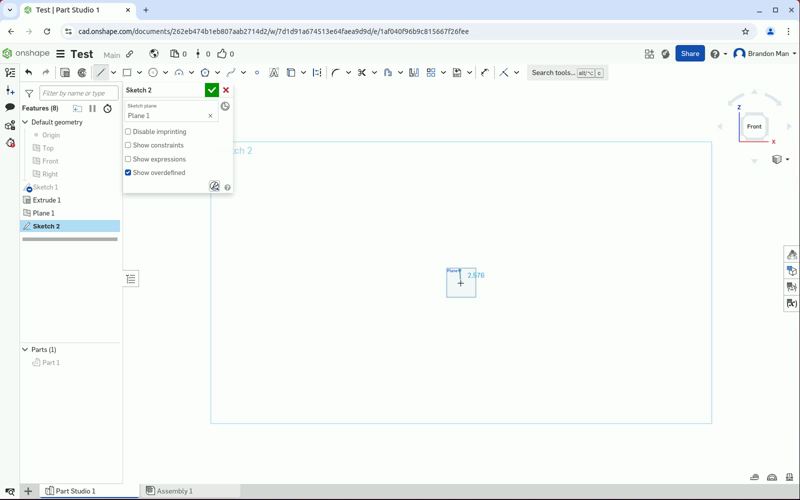
click(460, 282)
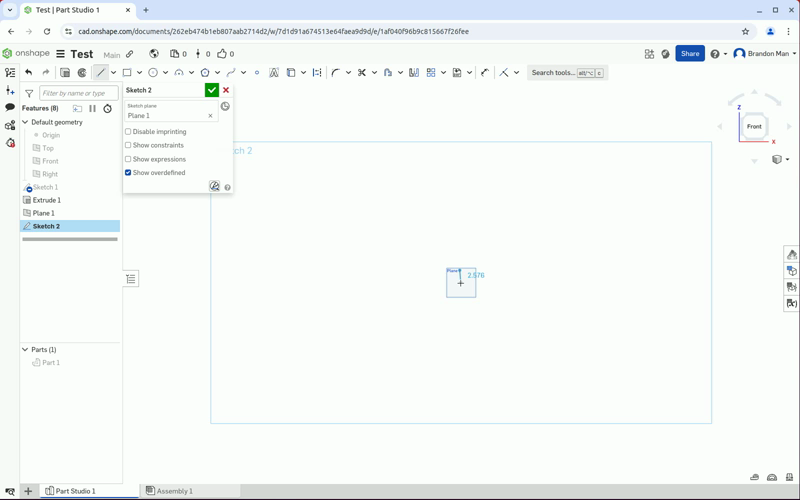
key_up(shift)
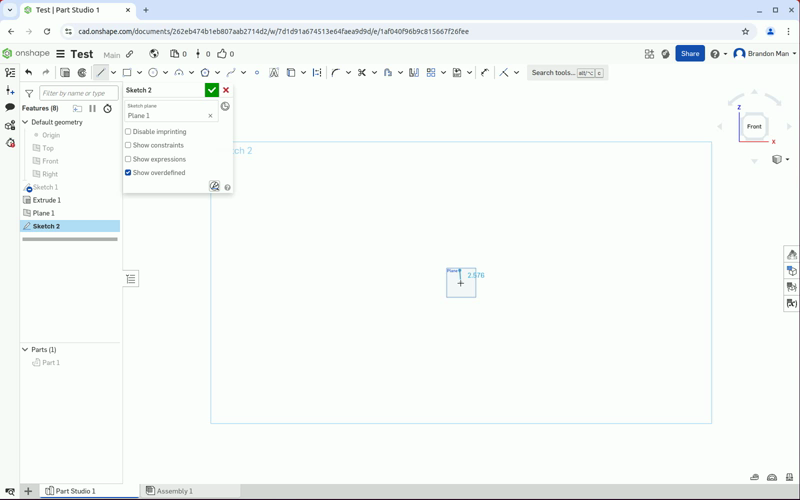
key_down(shift)
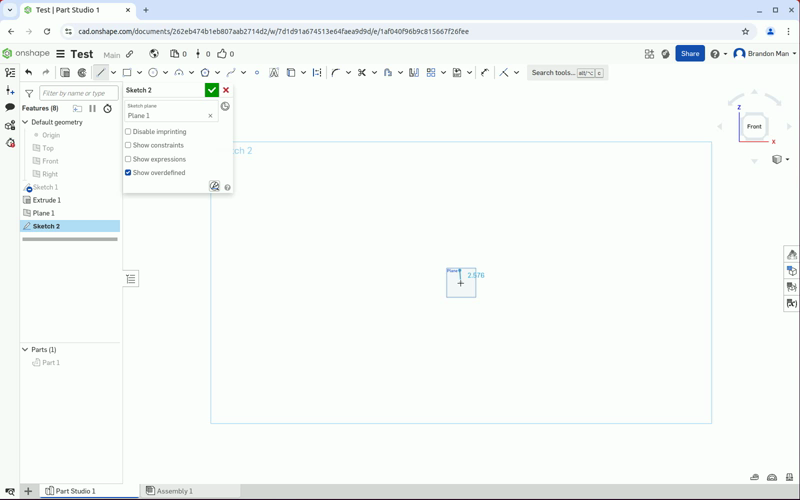
mouse_move(569, 270)
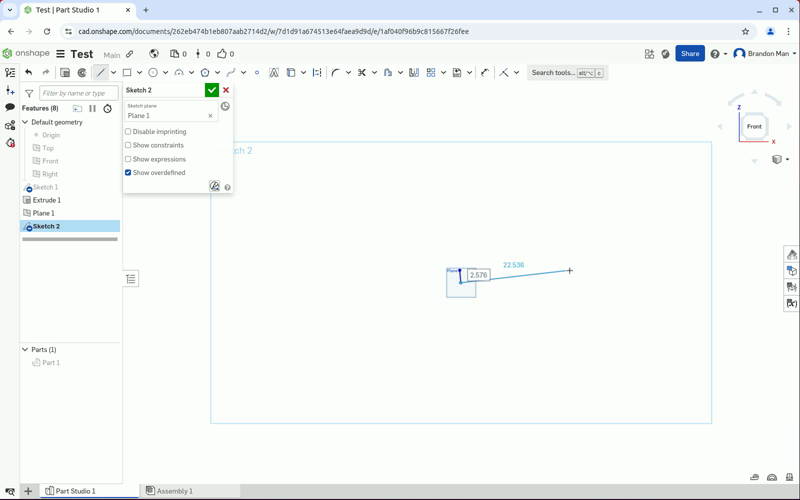
click(569, 270)
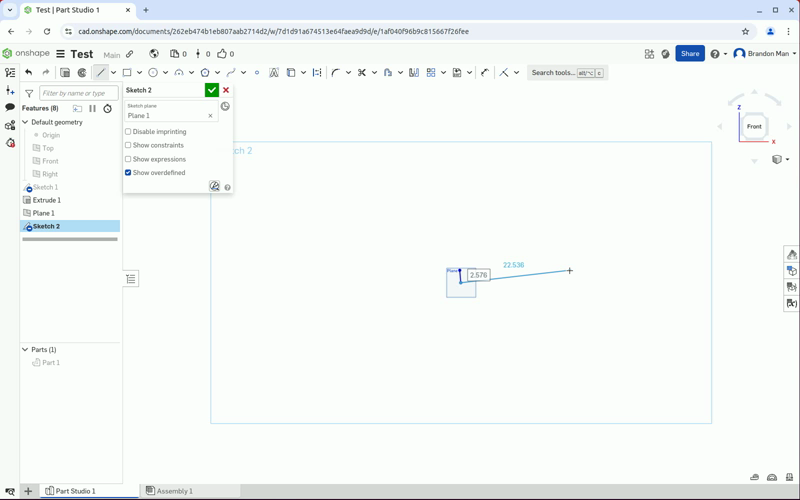
key_up(shift)
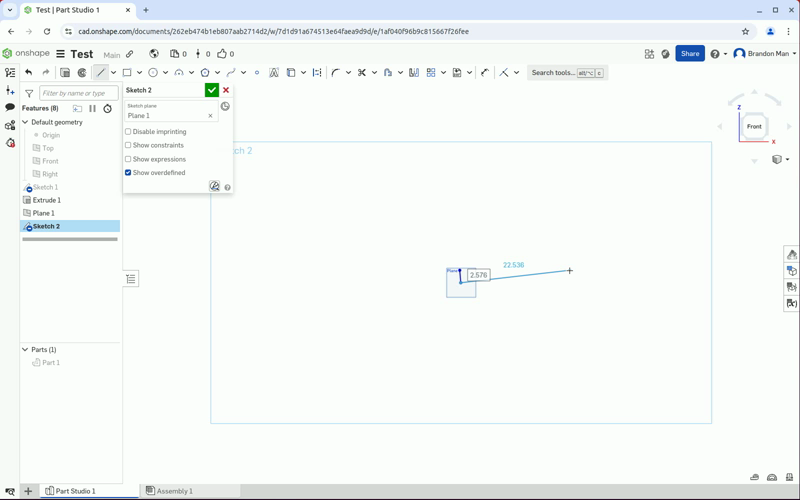
key_down(shift)
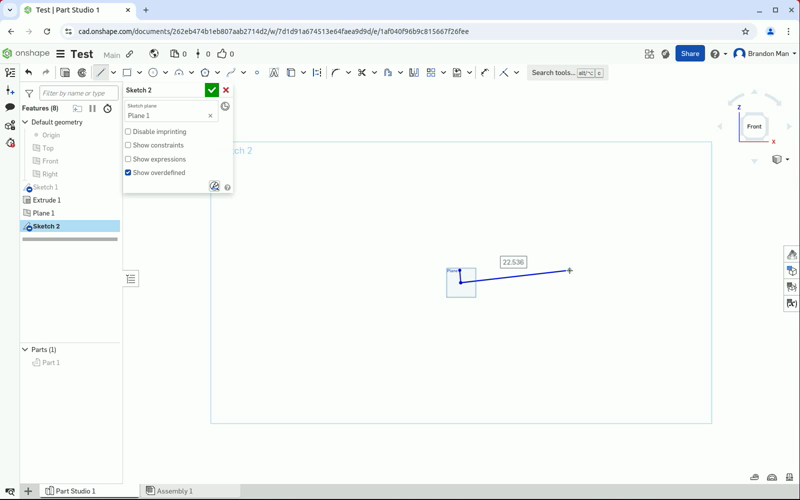
mouse_move(589, 270)
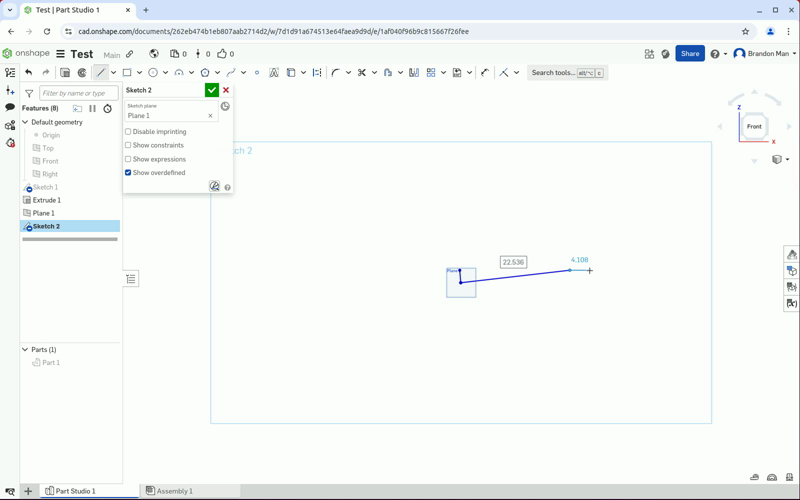
mouse_move(568, 257)
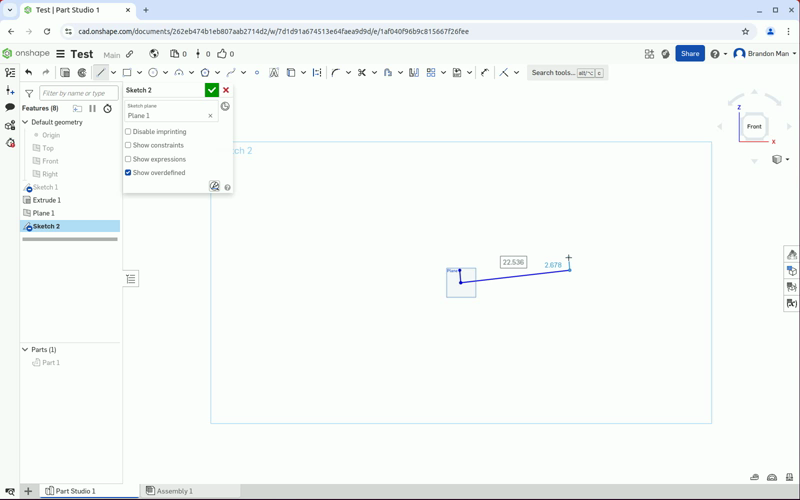
click(568, 257)
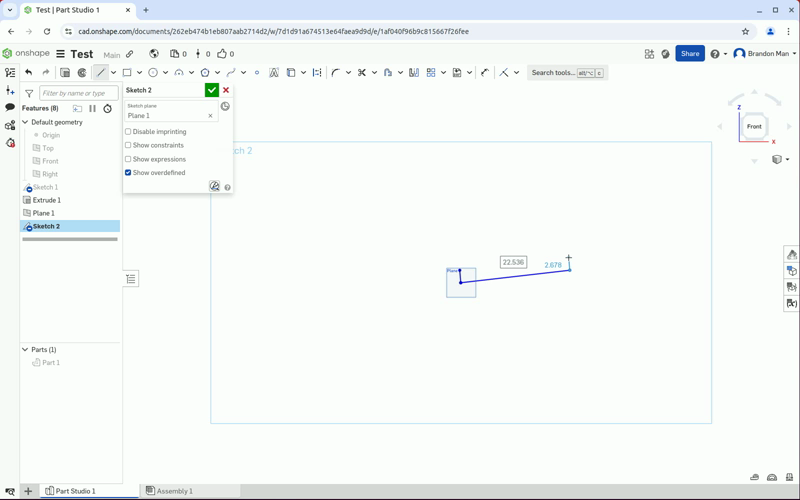
key_up(shift)
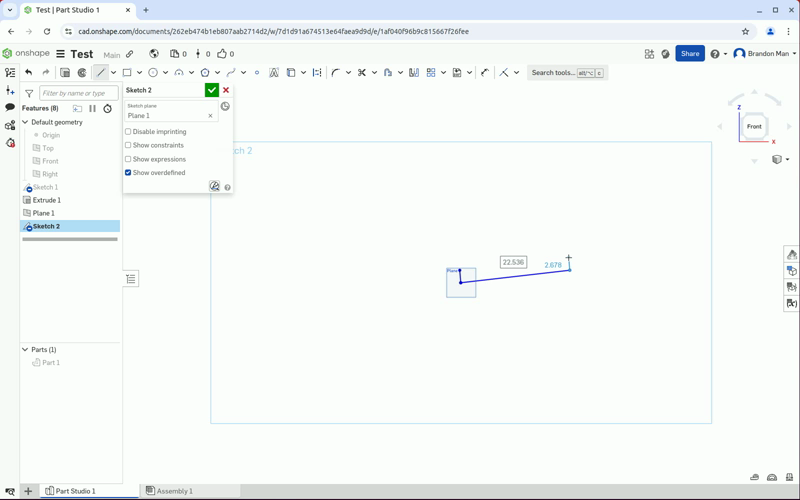
key_down(shift)
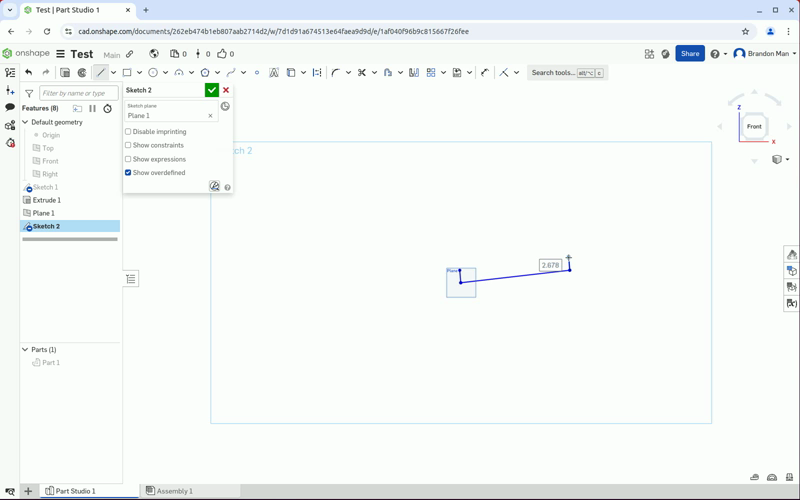
mouse_move(459, 270)
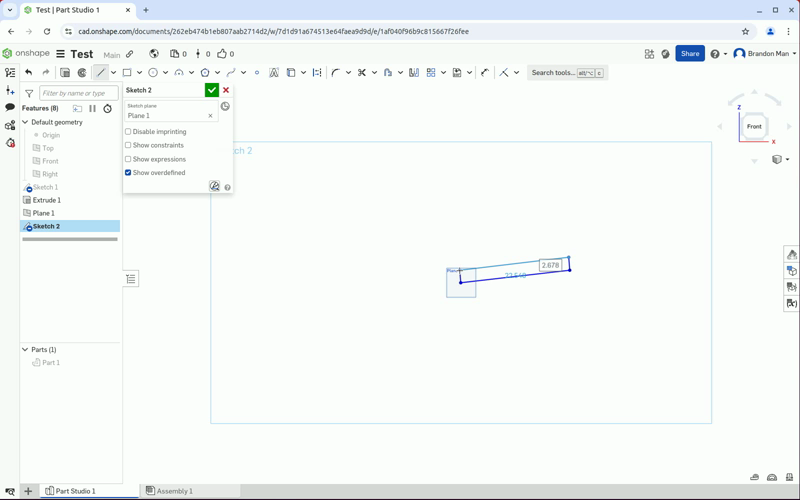
key_up(shift)
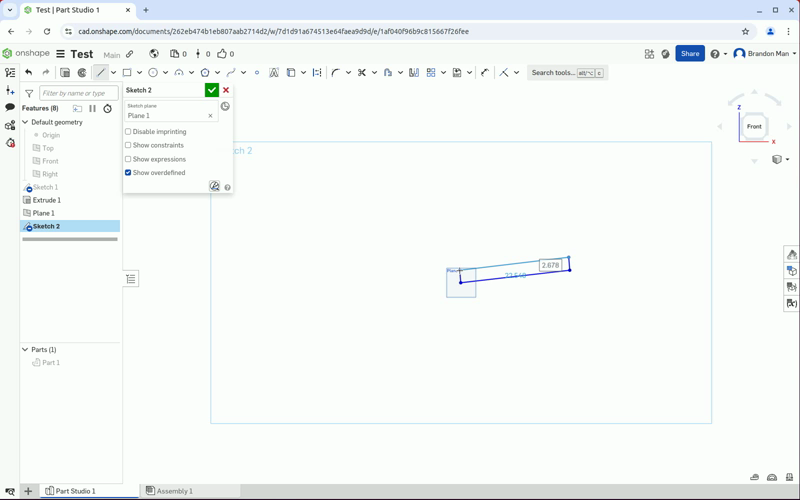
click(459, 270)
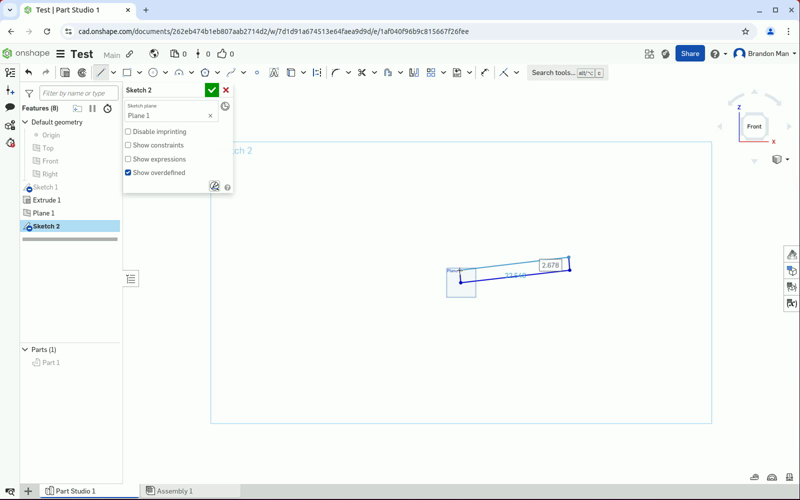
key(esc)
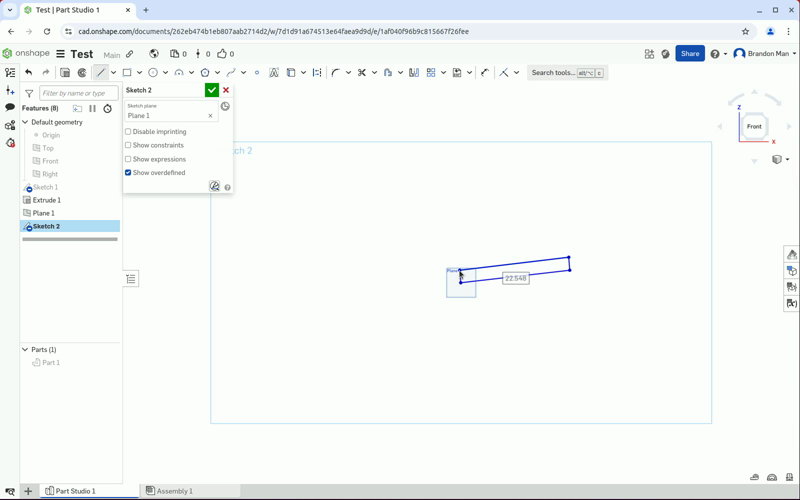
mouse_move(496, 274)
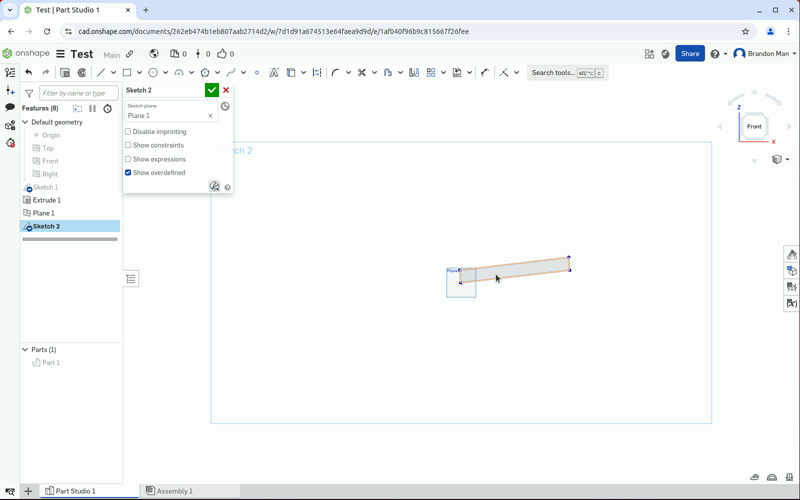
scroll(6)
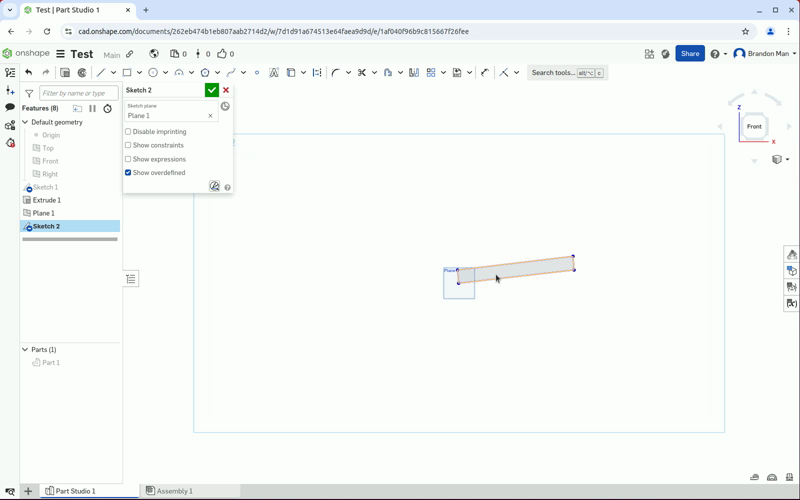
scroll(6)
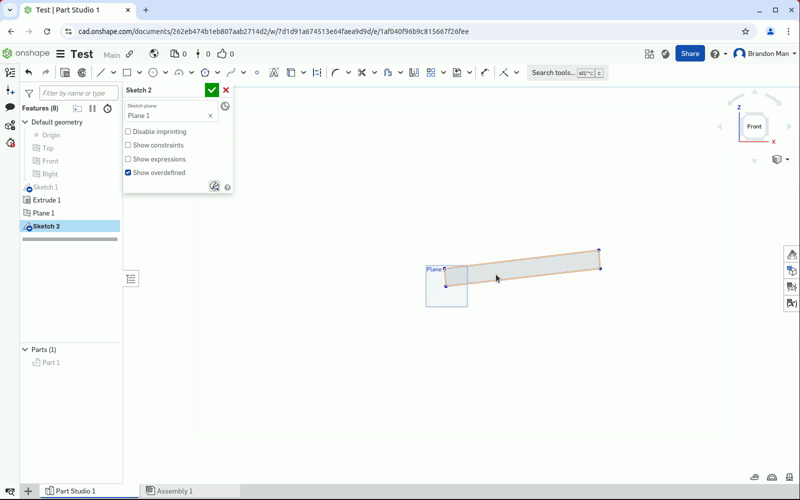
scroll(6)
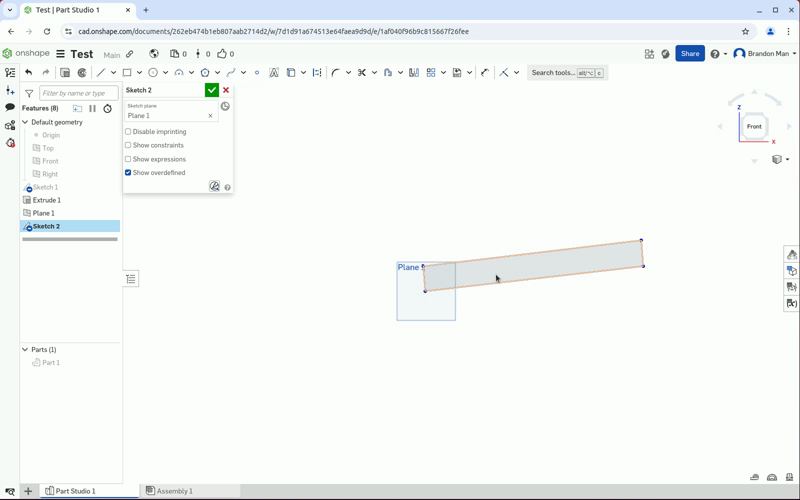
scroll(6)
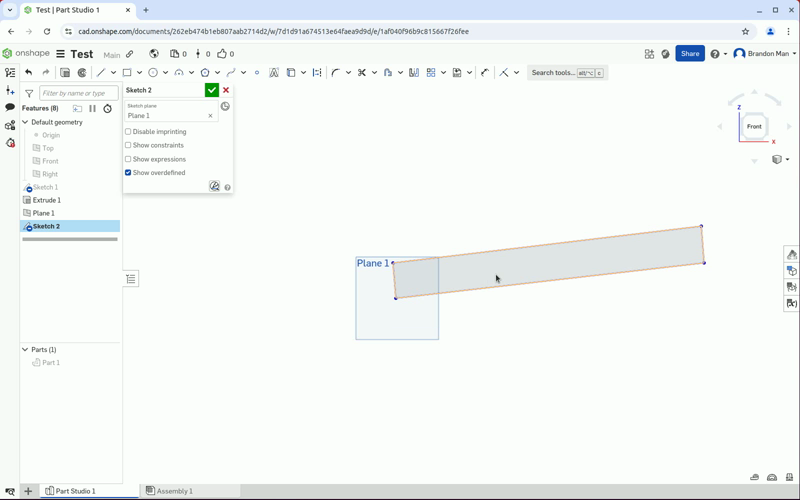
scroll(6)
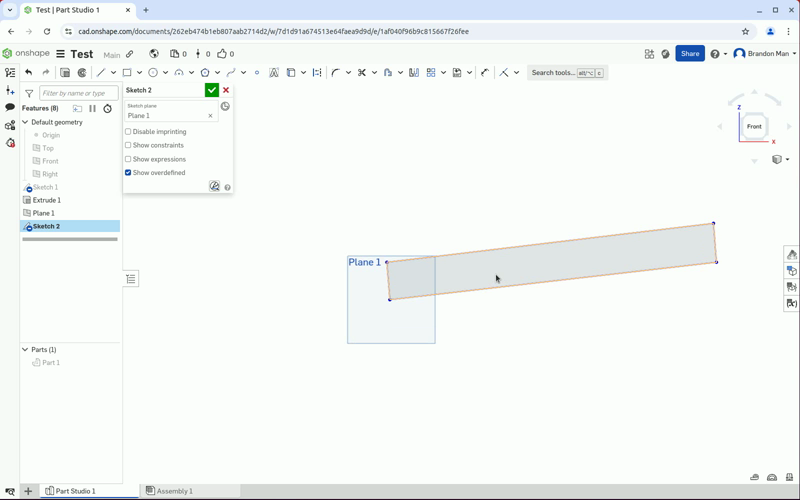
scroll(6)
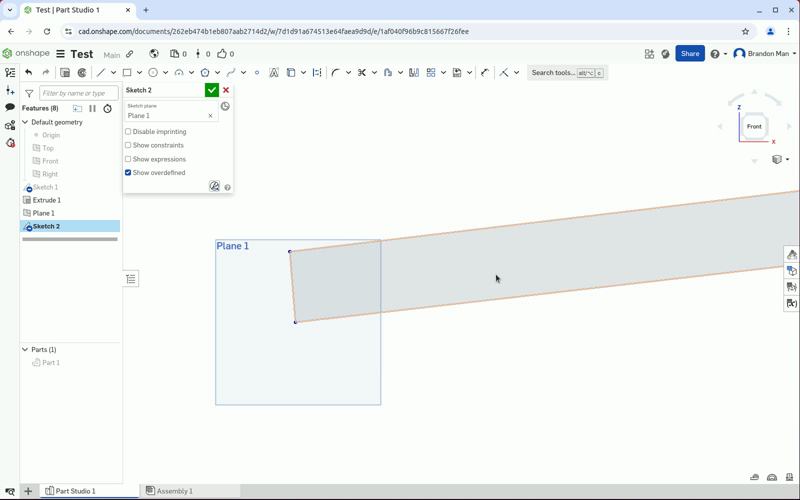
scroll(6)
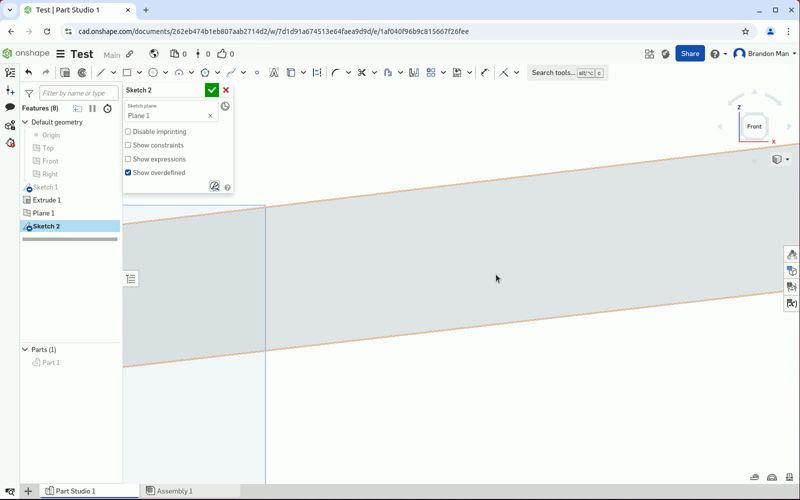
click(496, 274)
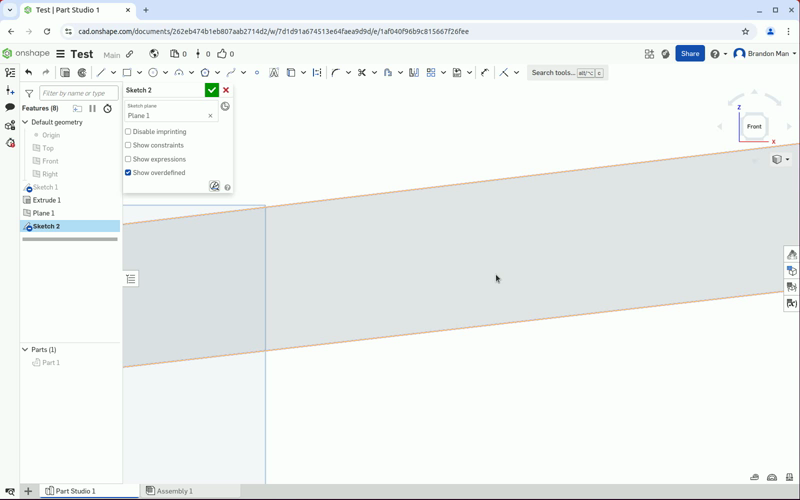
scroll(-6)
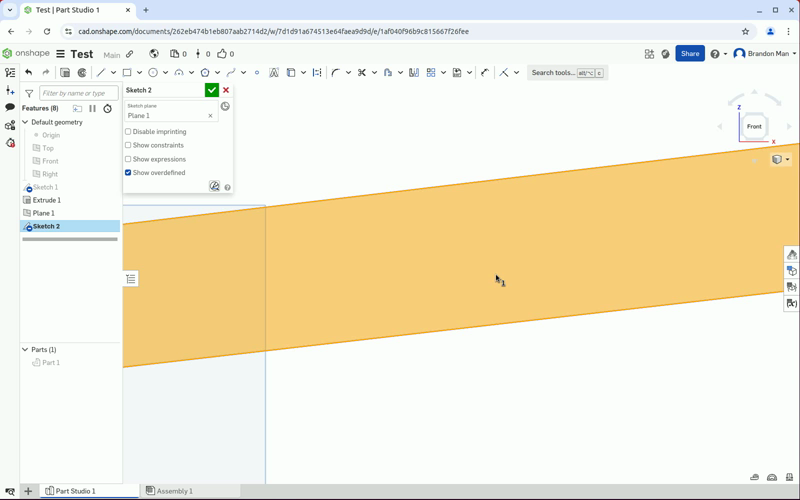
scroll(-6)
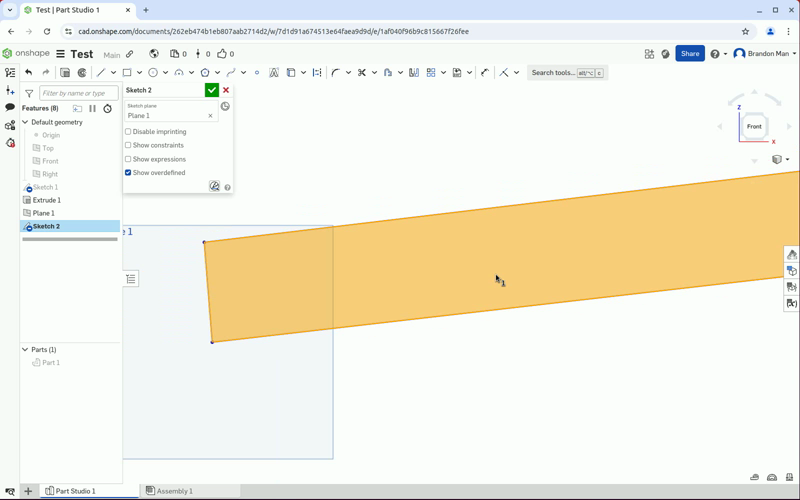
scroll(-6)
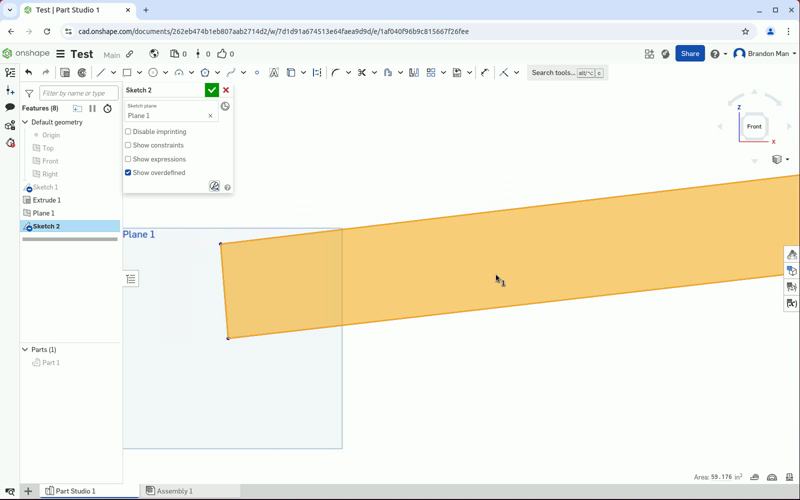
scroll(-6)
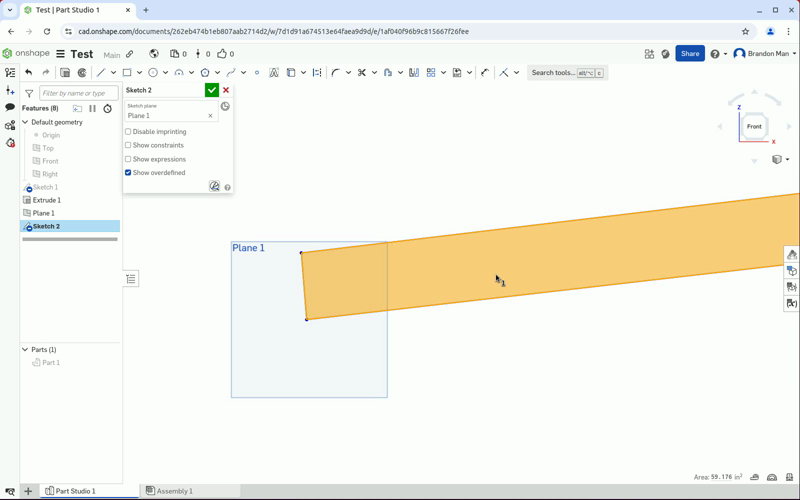
scroll(-6)
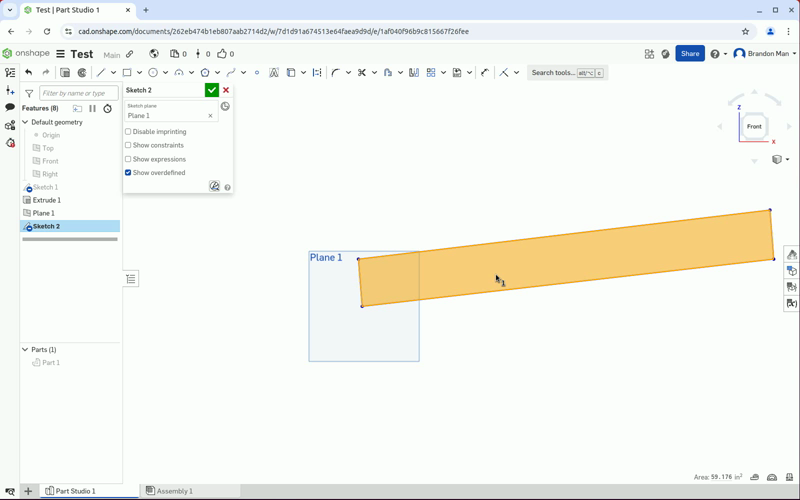
scroll(-6)
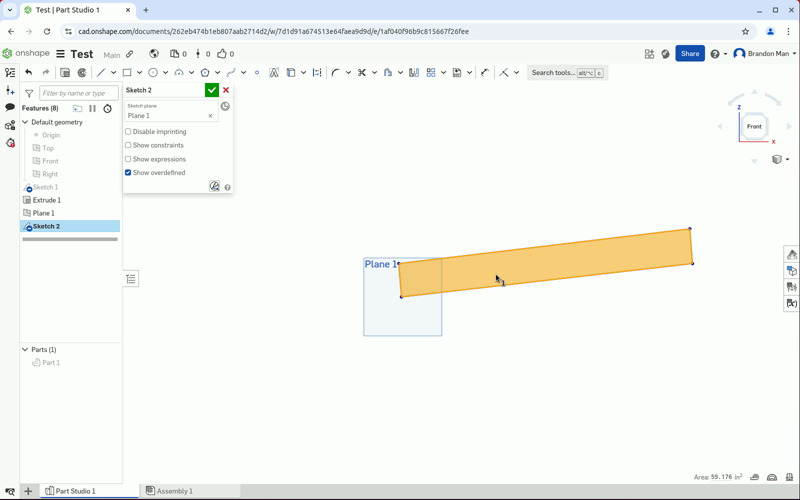
scroll(-6)
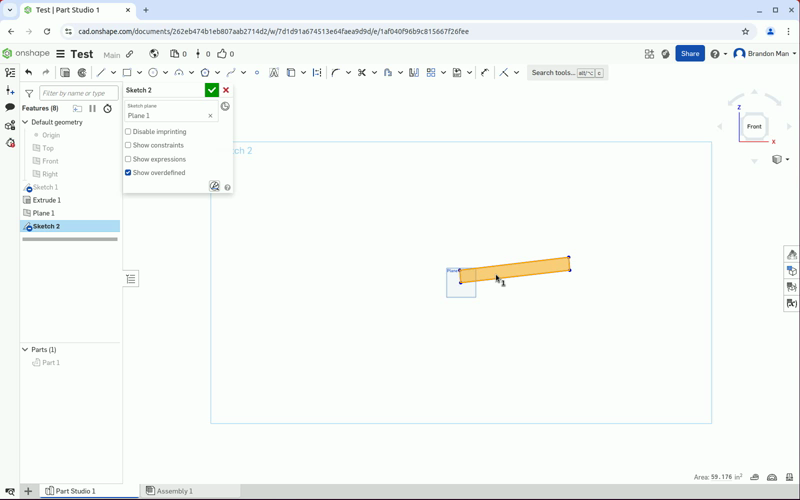
mouse_move(73, 352)
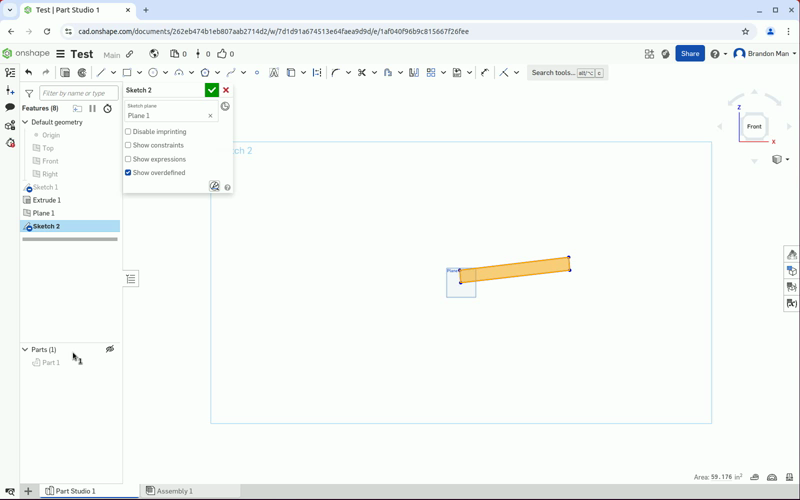
key(shift+y)
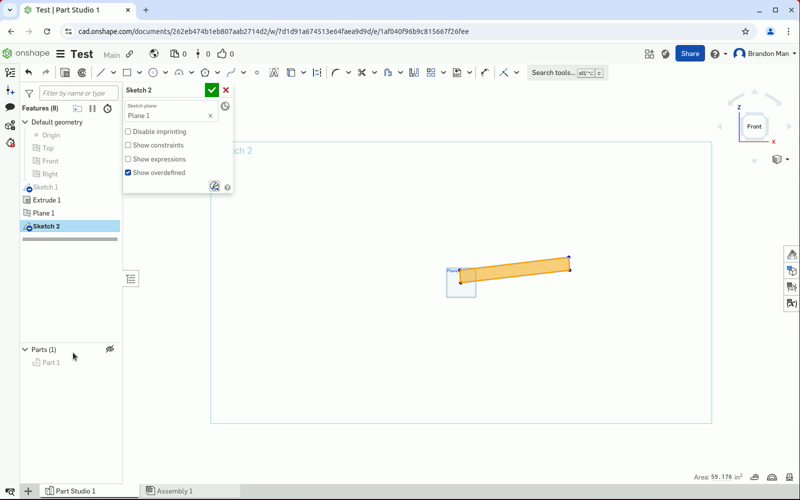
key(shift+e)
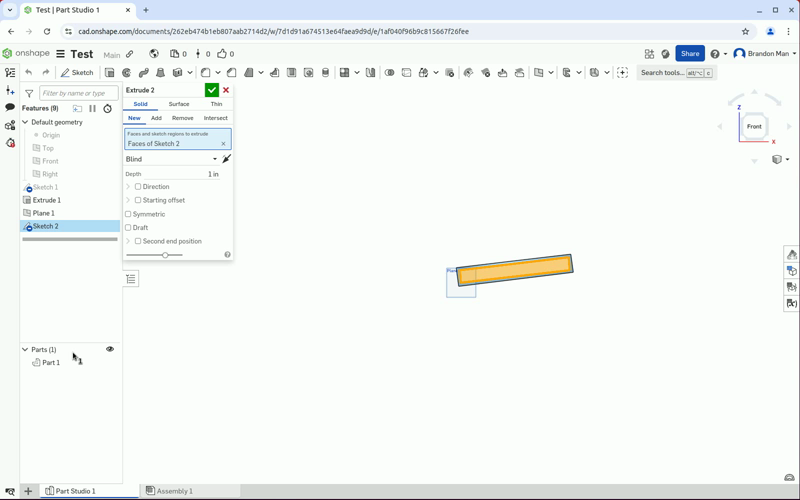
mouse_move(143, 106)
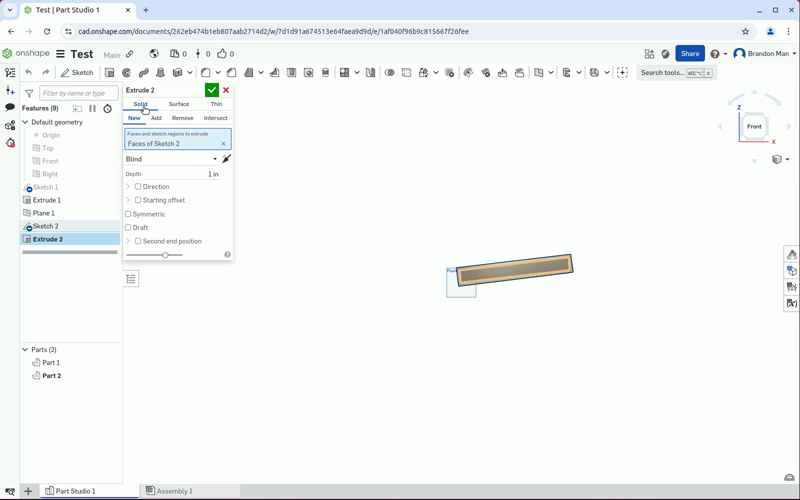
click(143, 106)
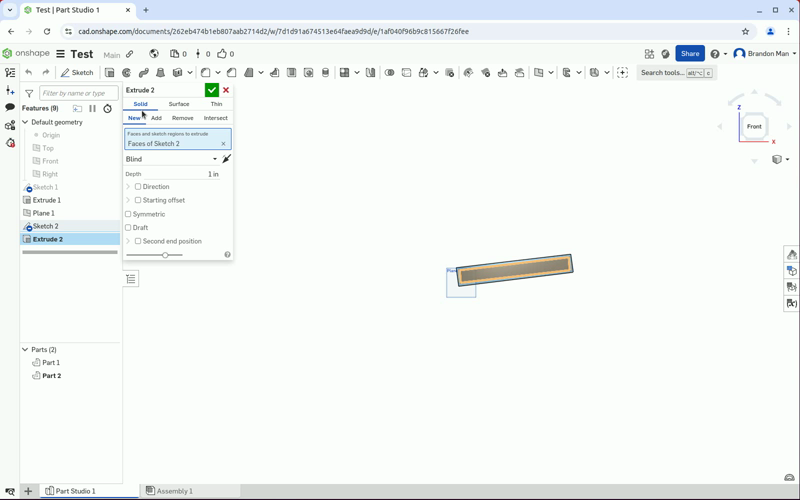
mouse_move(137, 120)
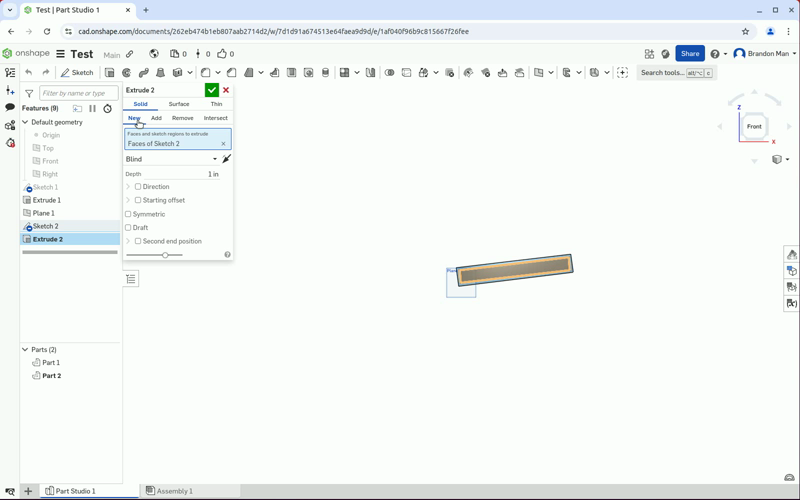
click(137, 120)
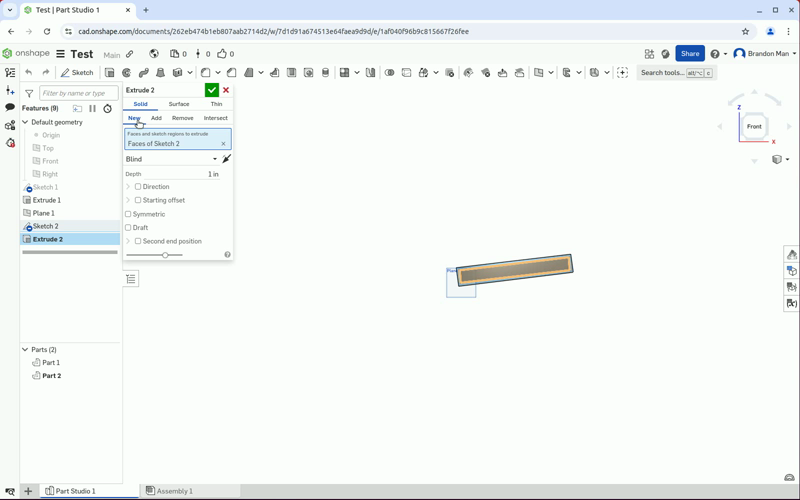
key(tab, 4)
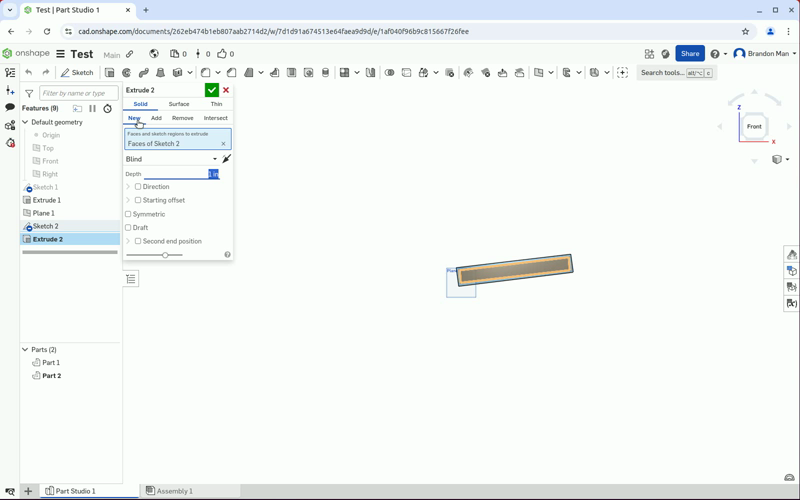
text(-0.722)
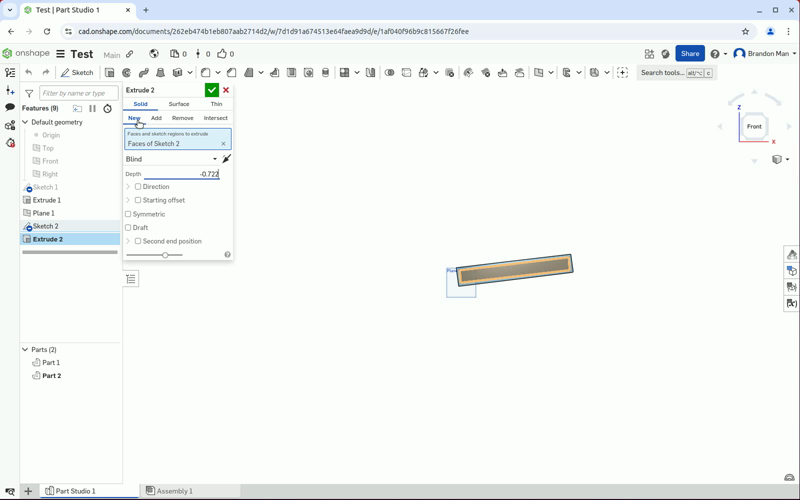
key(enter)
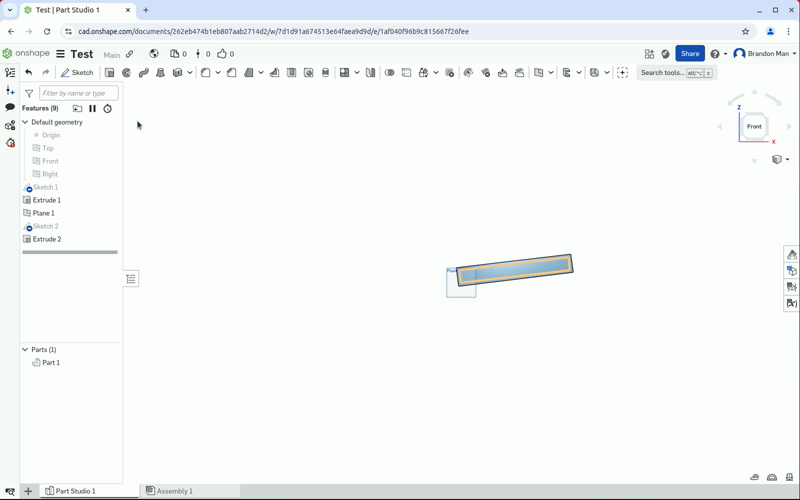
key(shift+h)
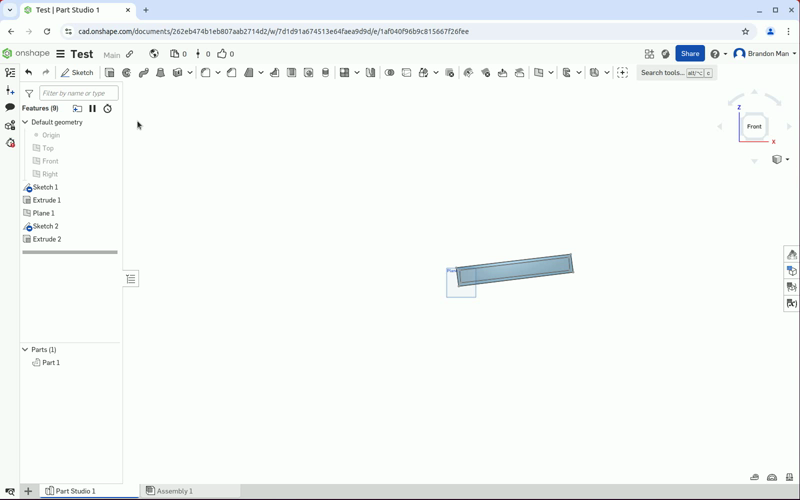
key(shift+h)
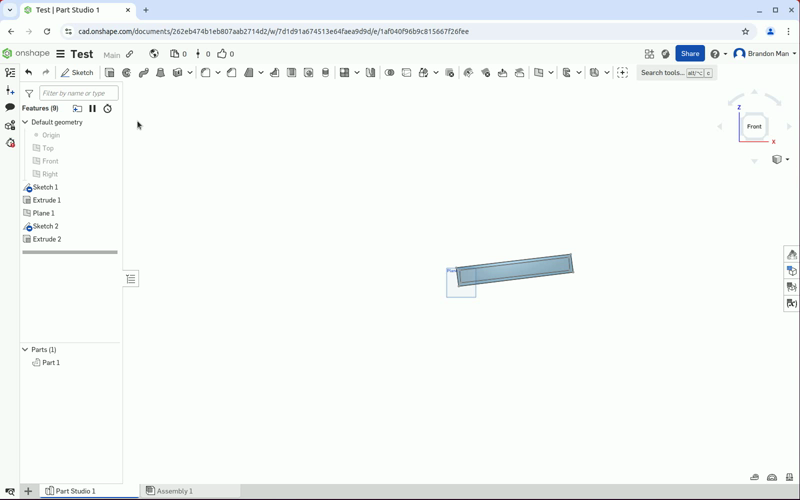
key(shift+7)
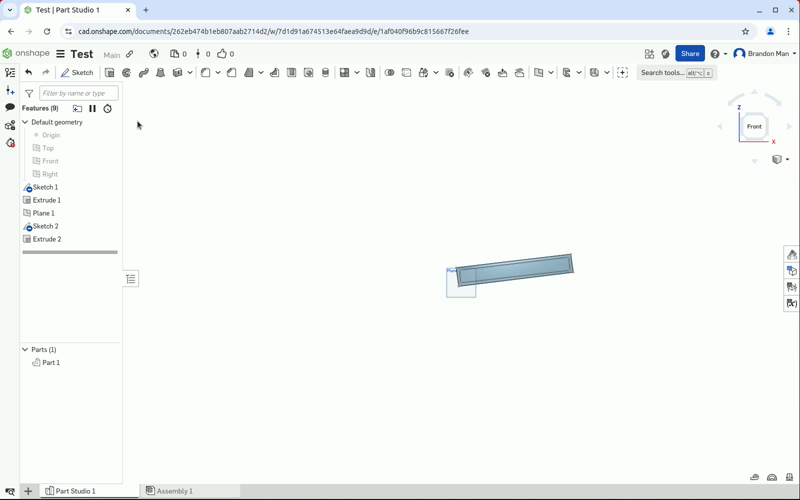
key(left, 2)
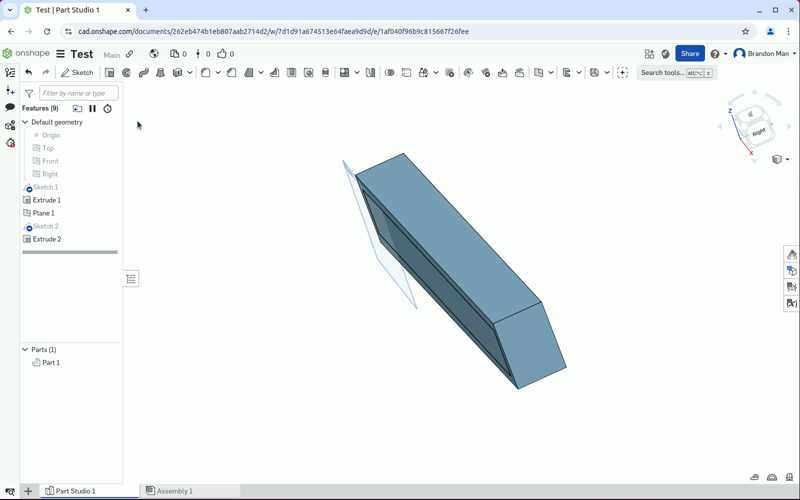
key(down, 2)
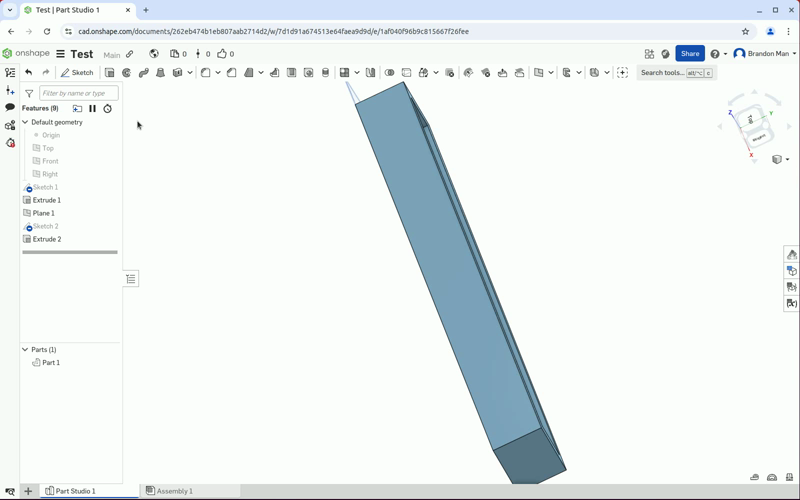
key(up, 2)
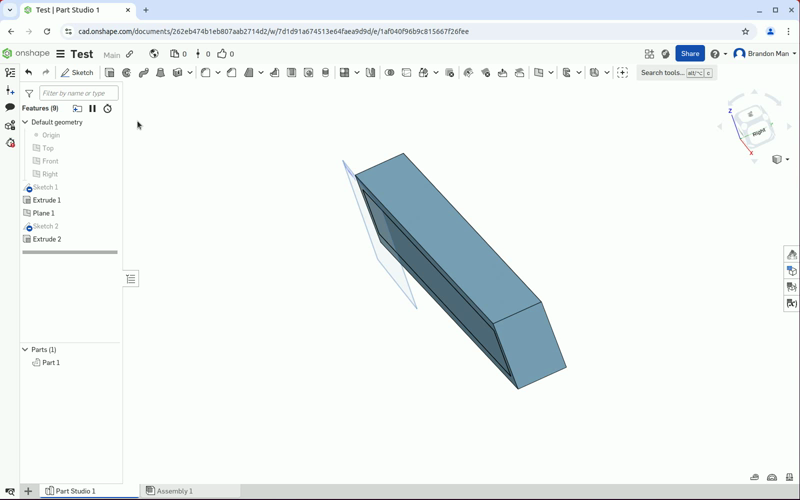
key(right, 2)
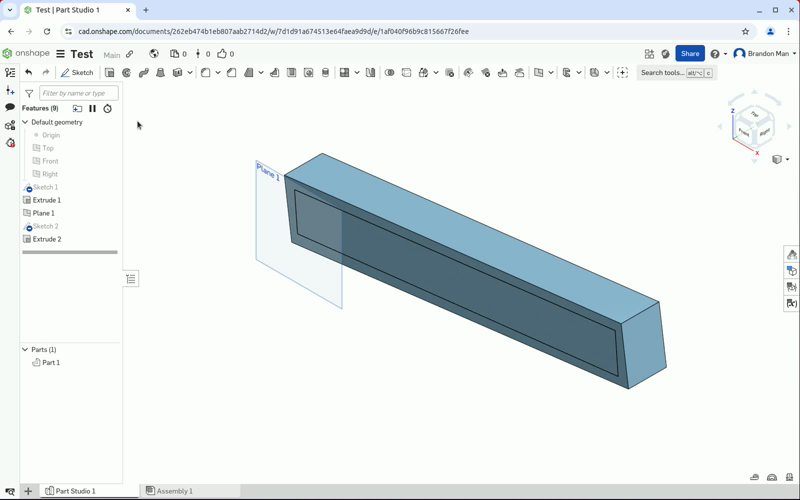
mouse_move(73, 189)
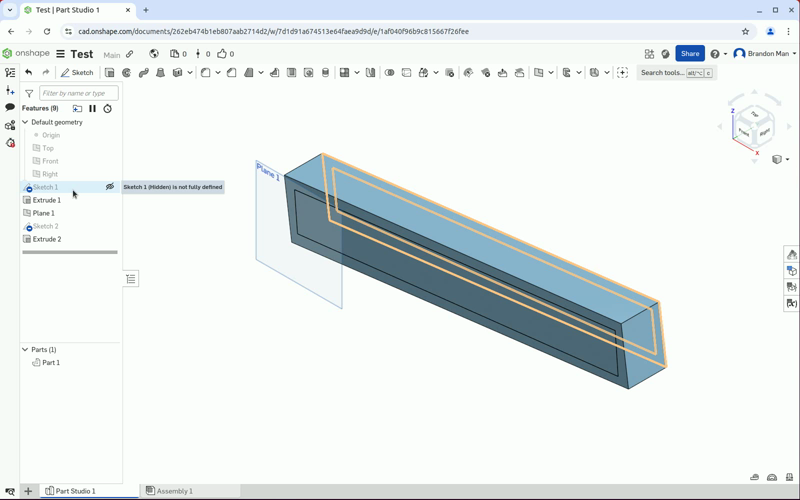
click(73, 189)